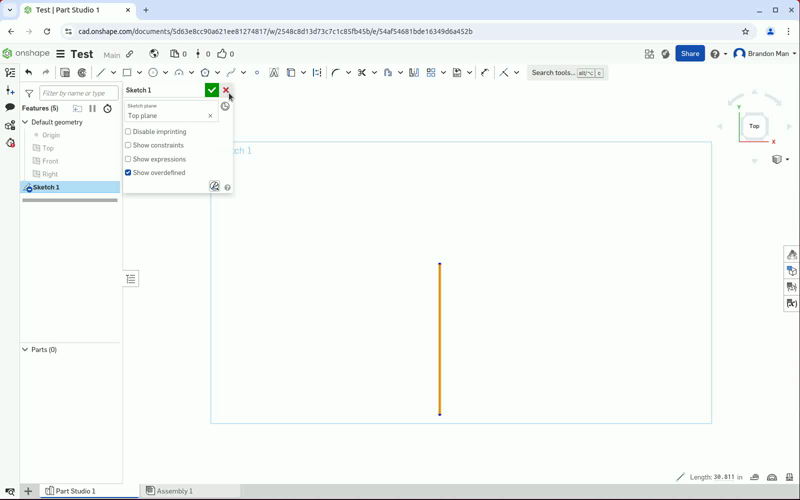
key(shift+h)
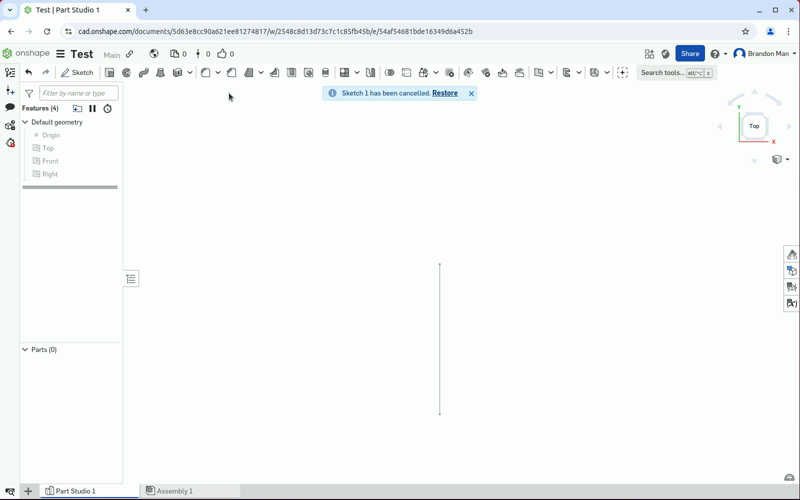
mouse_move(73, 352)
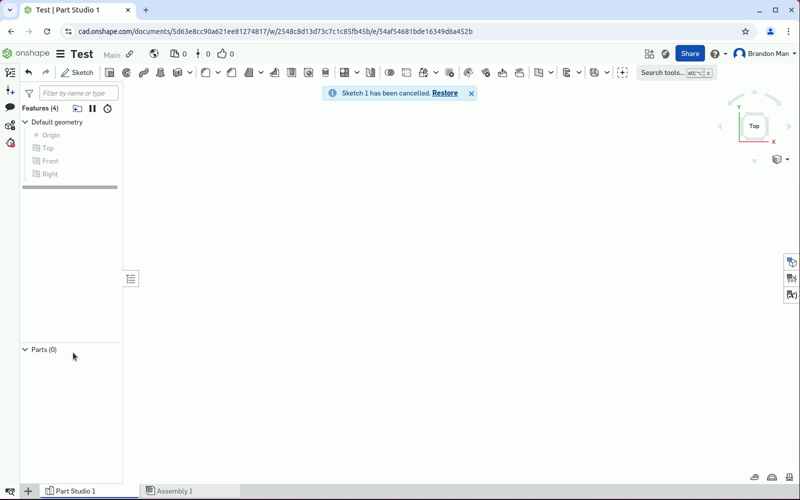
key(y)
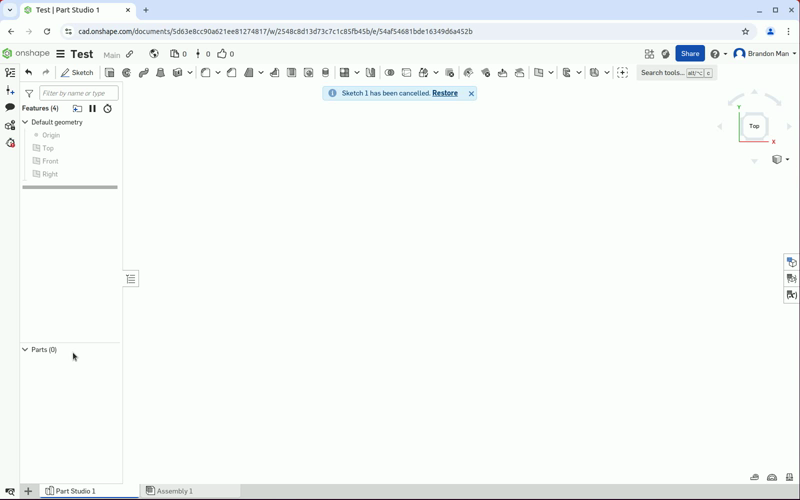
key(shift+p)
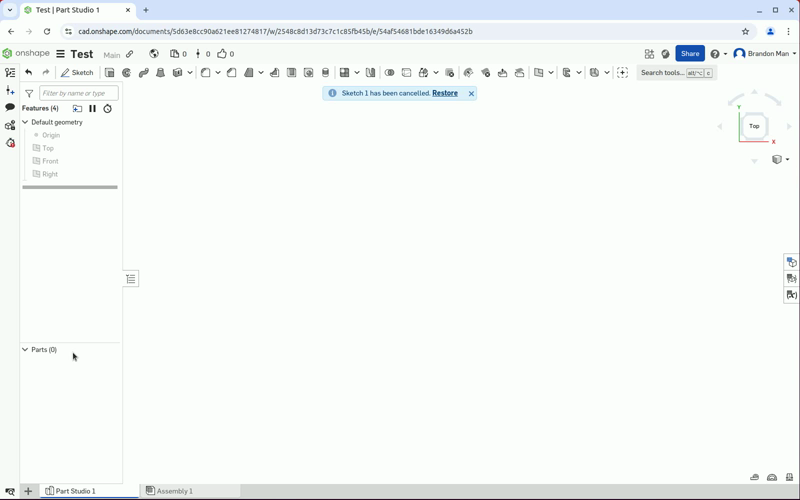
key(space)
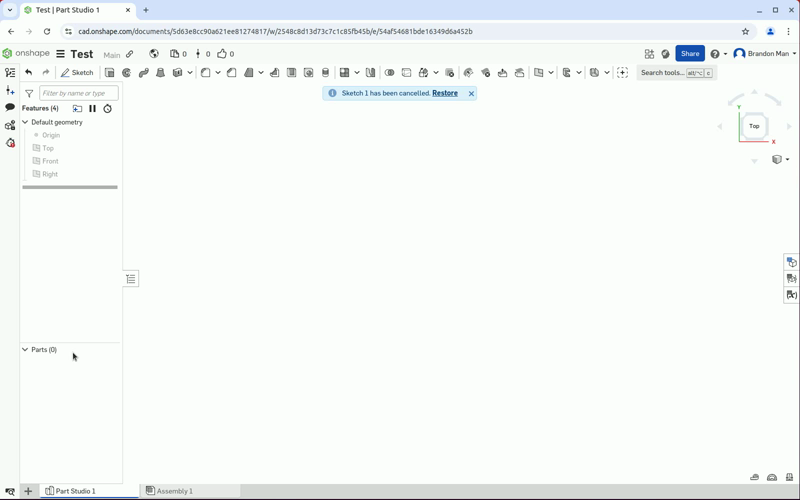
key_down(shift)
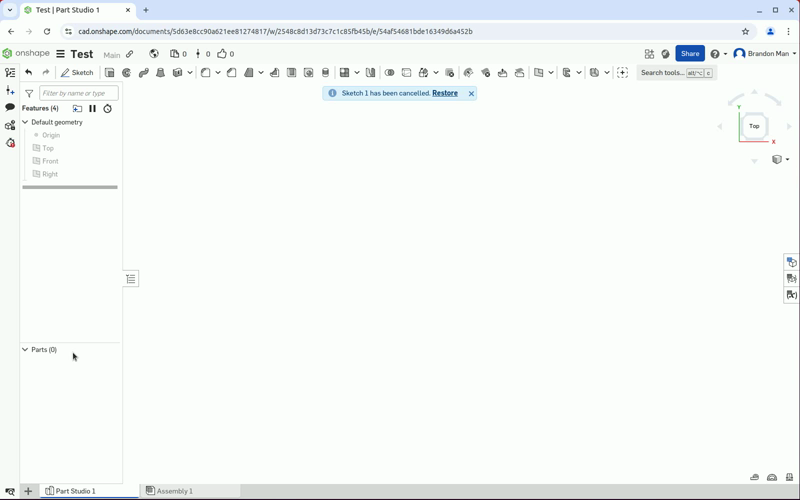
key(up)
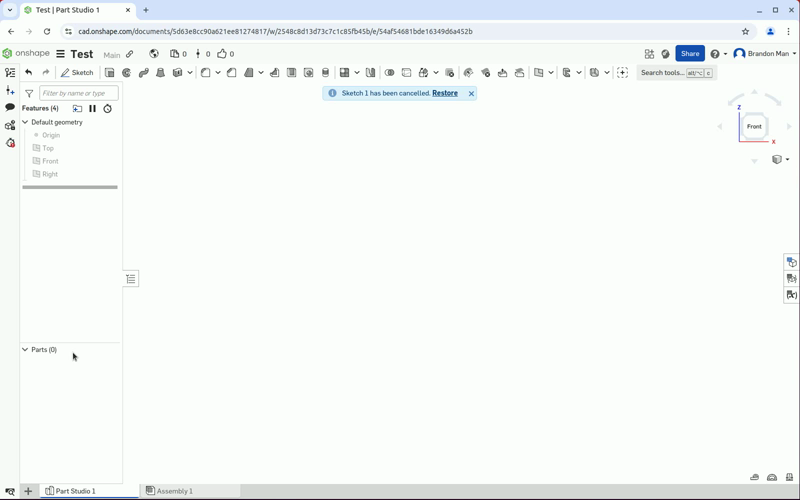
key_up(shift)
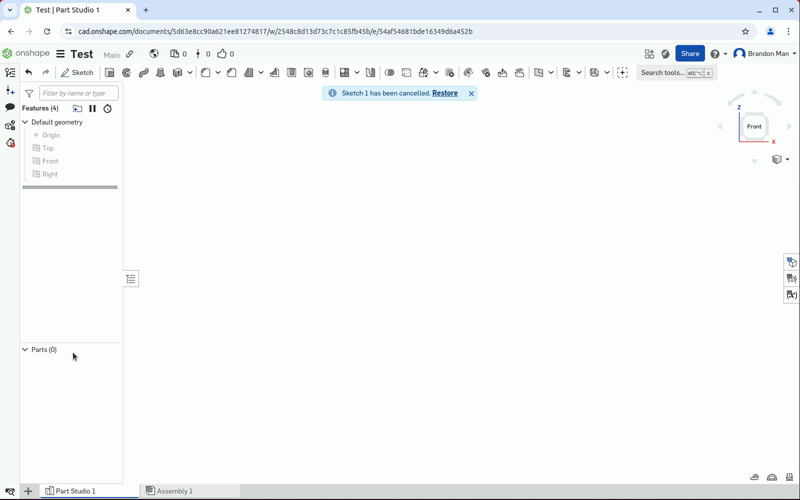
mouse_move(73, 352)
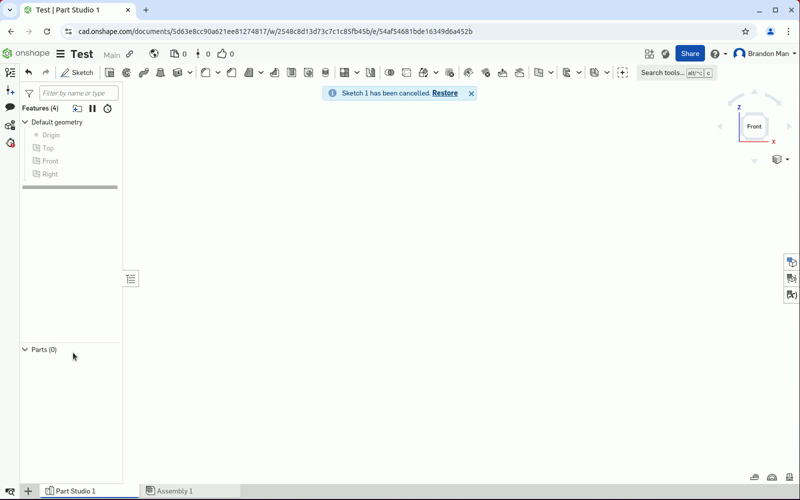
key(shift+y)
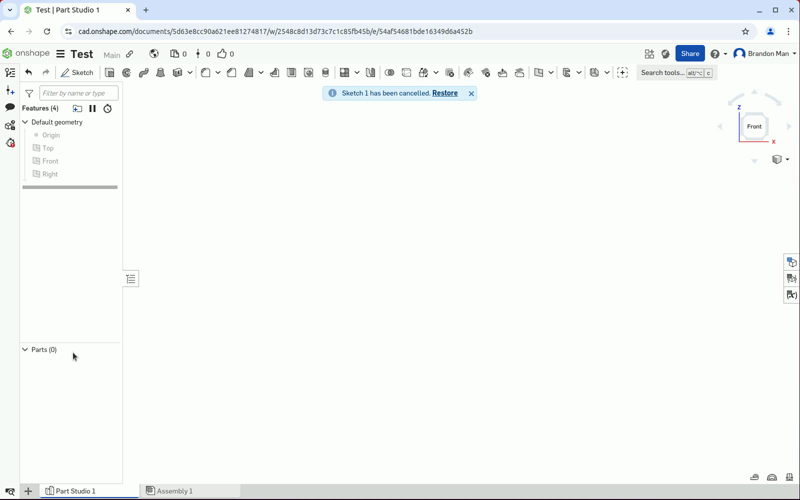
key(shift+s)
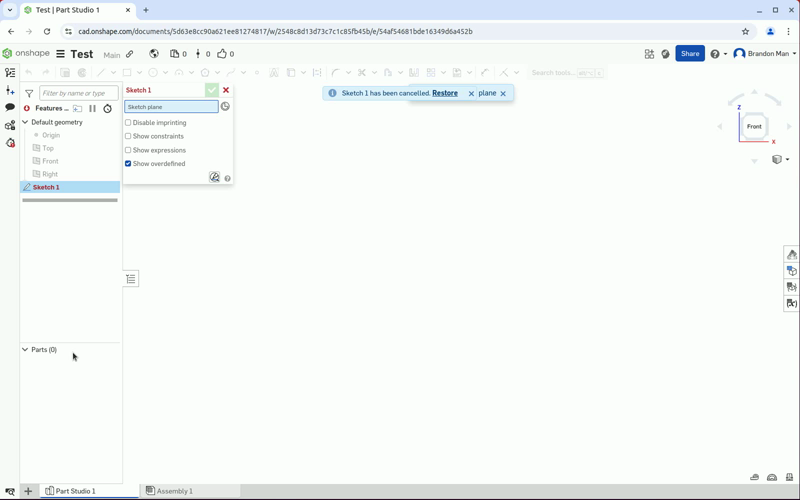
mouse_move(73, 163)
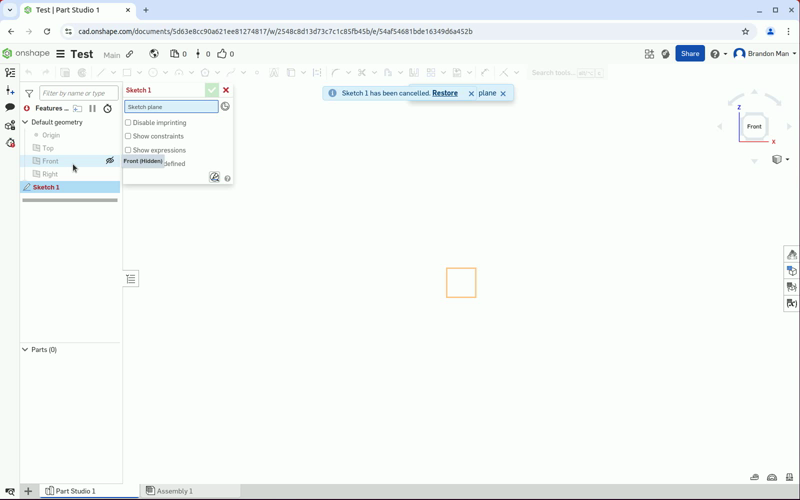
click(73, 163)
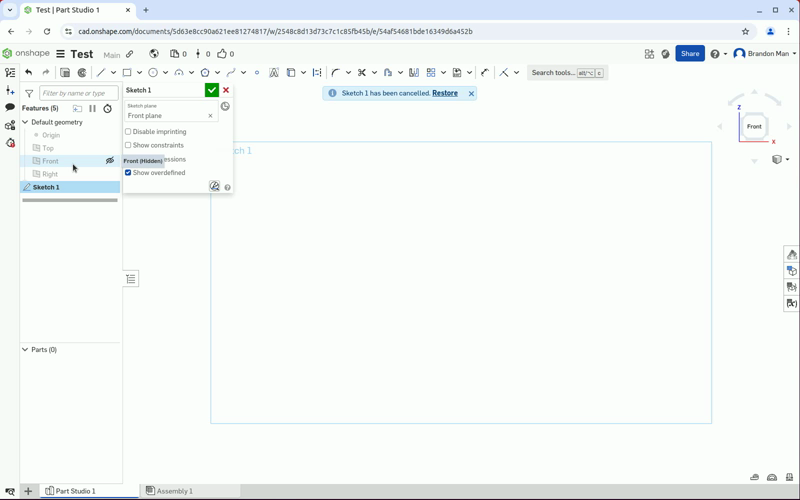
mouse_move(73, 352)
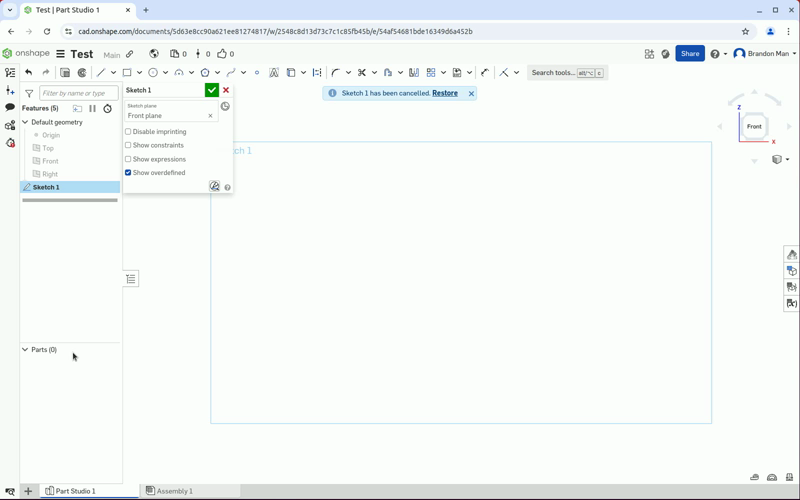
key(y)
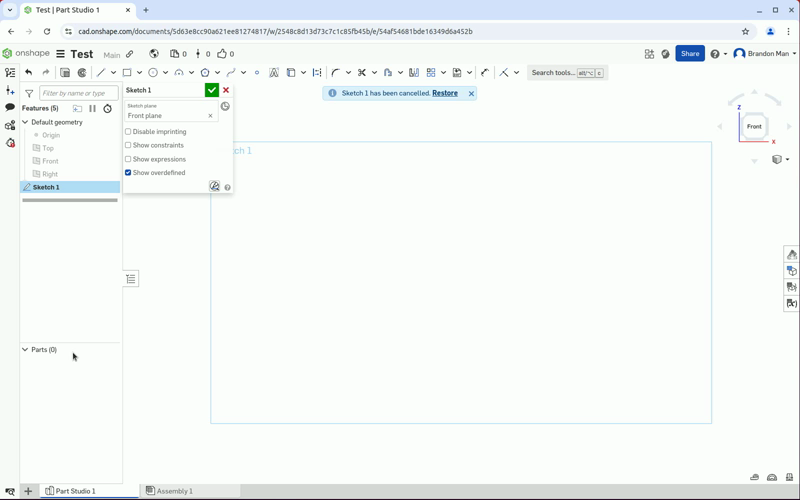
key(l)
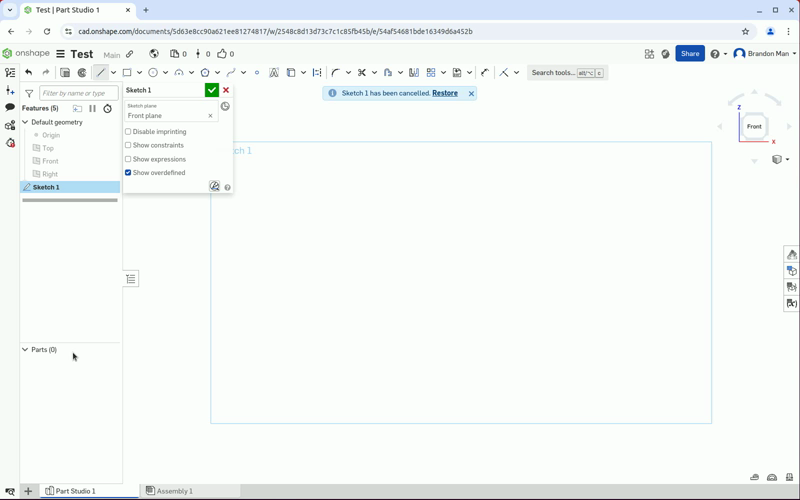
key_down(shift)
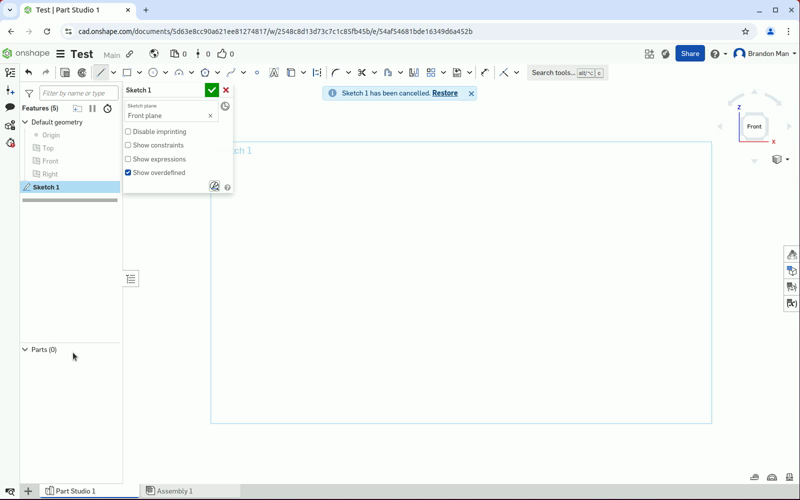
mouse_move(460, 282)
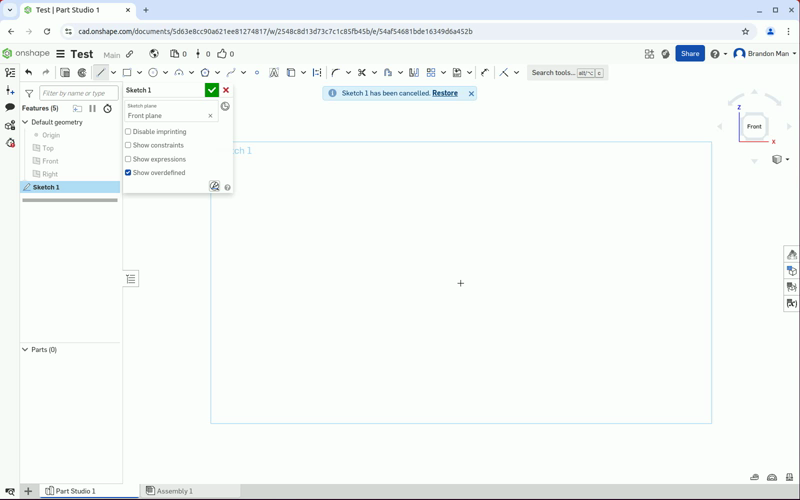
click(460, 282)
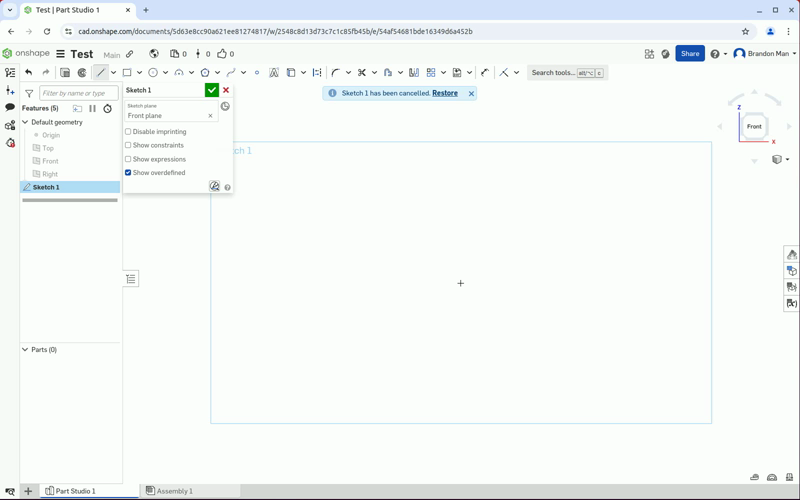
key_up(shift)
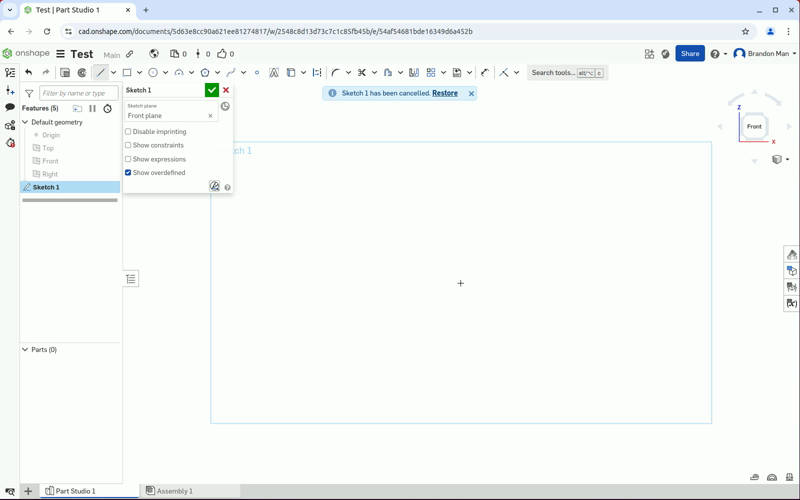
key_down(shift)
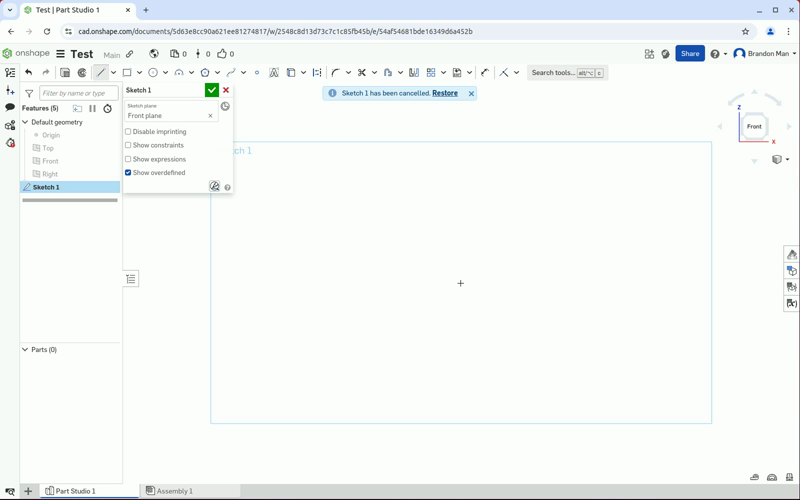
mouse_move(570, 282)
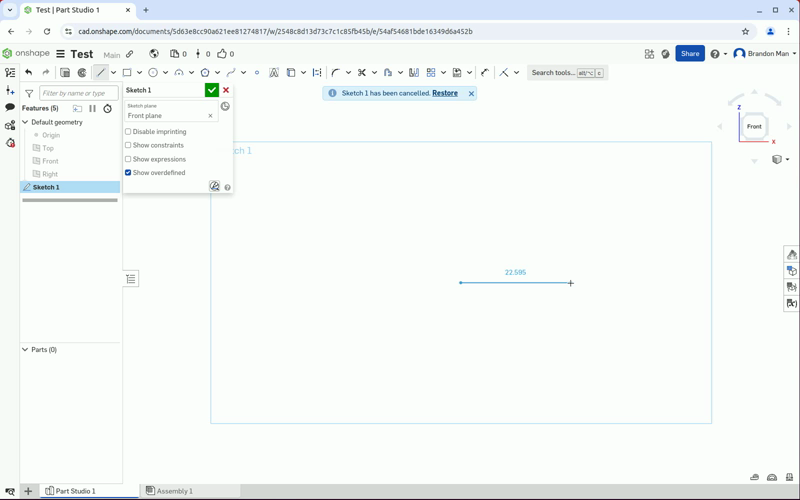
click(570, 282)
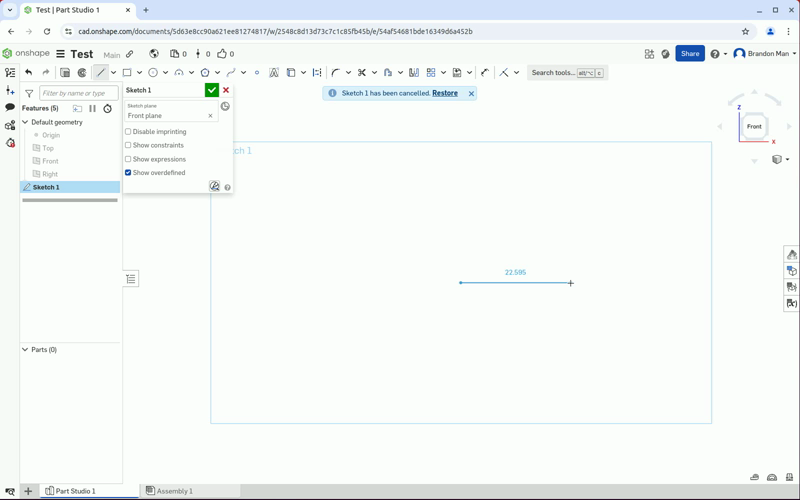
key_up(shift)
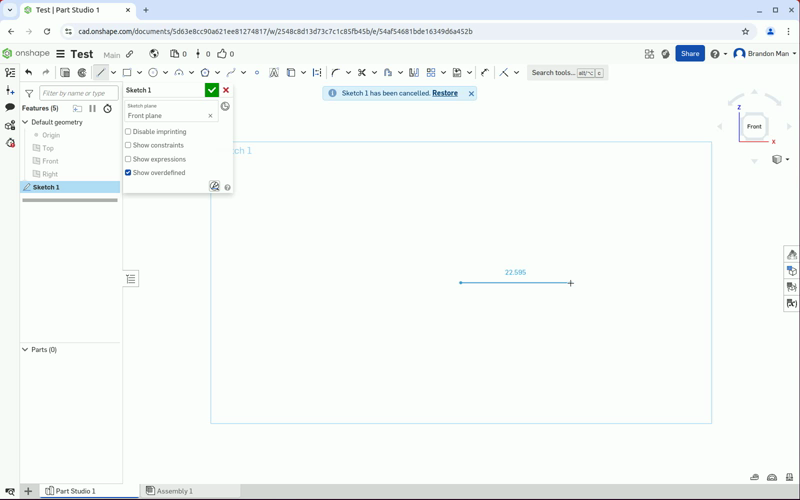
key_down(shift)
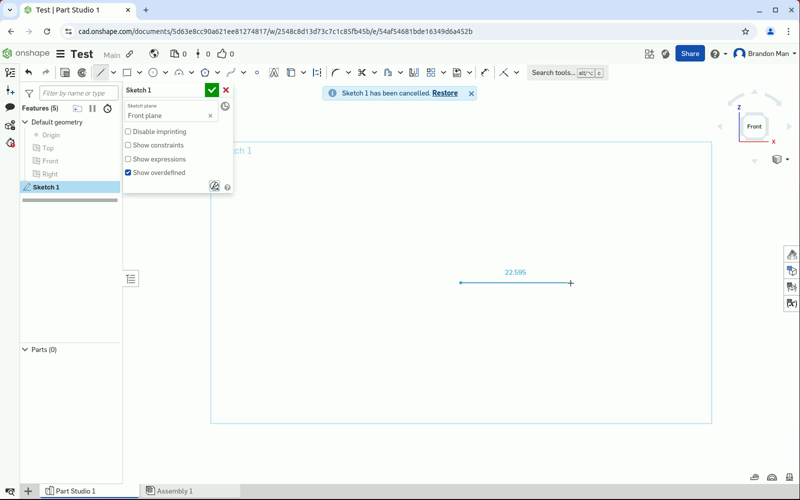
mouse_move(553, 205)
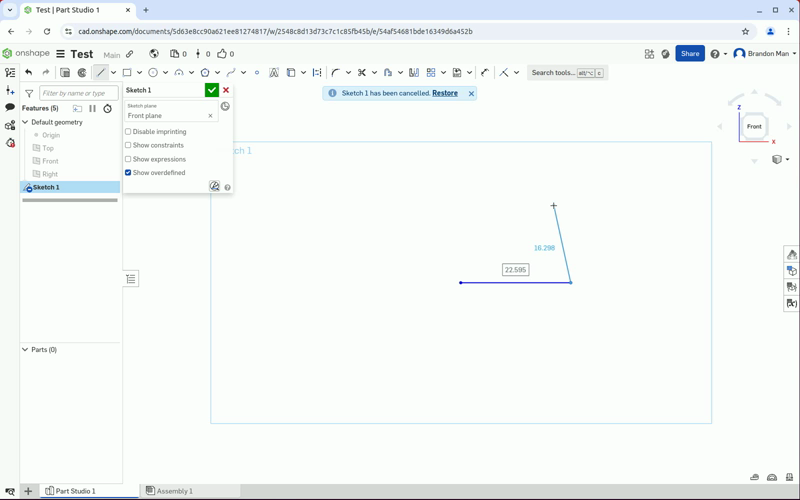
click(553, 205)
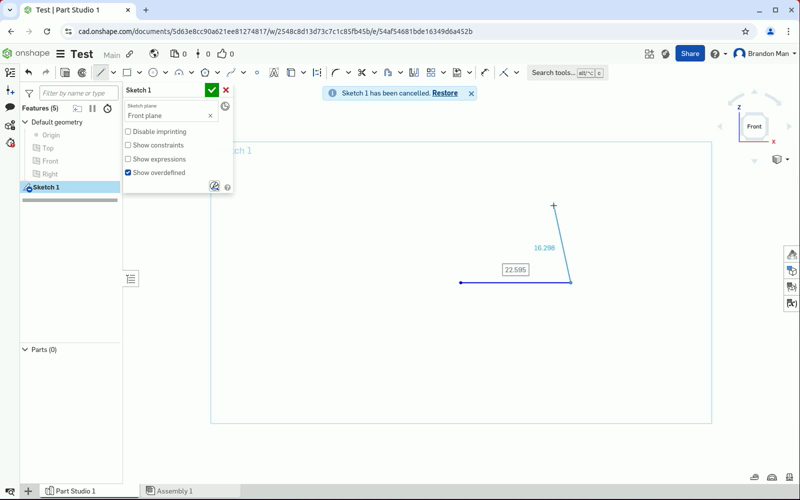
key_up(shift)
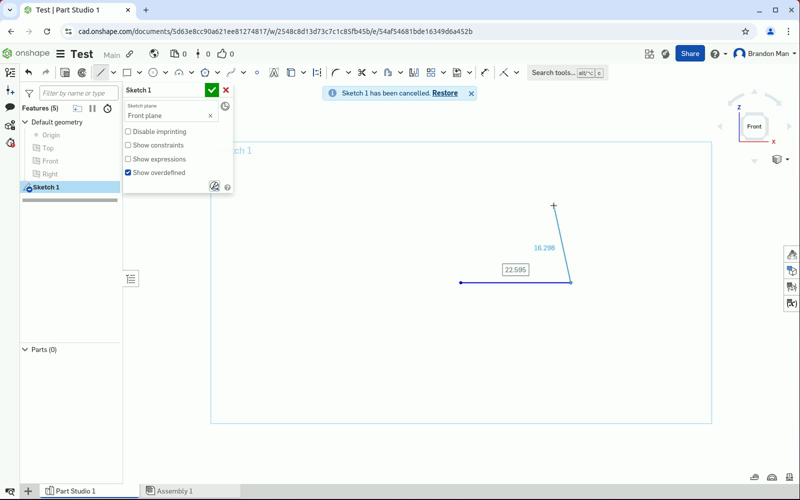
key(esc)
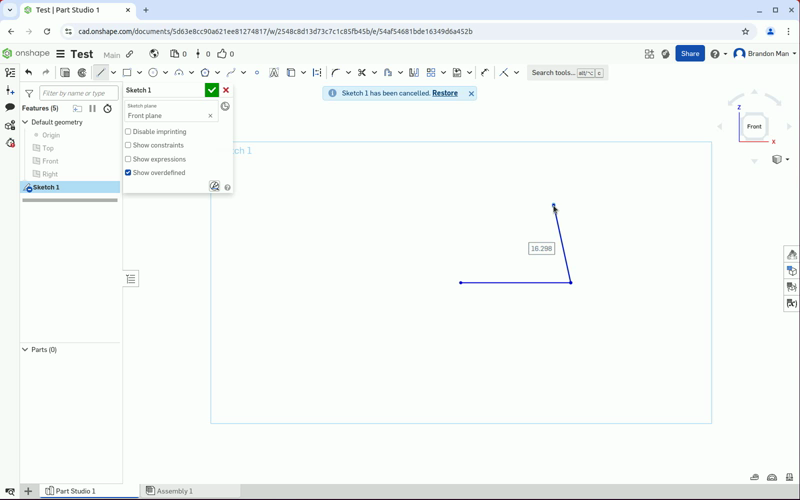
key(a)
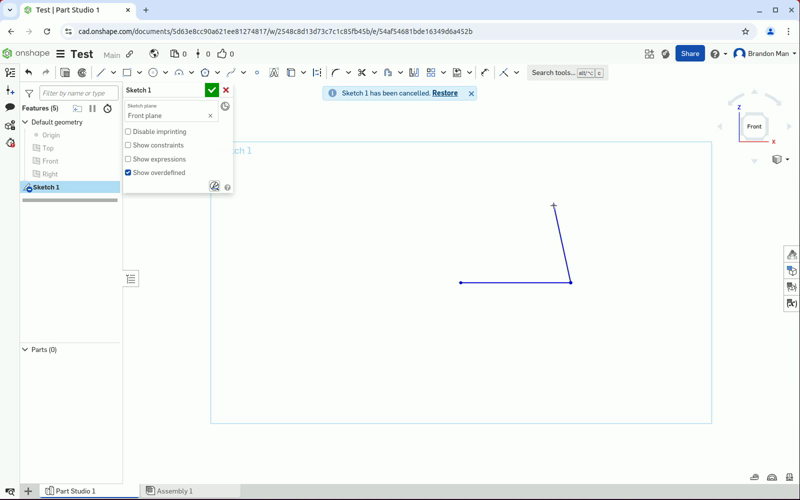
mouse_move(553, 205)
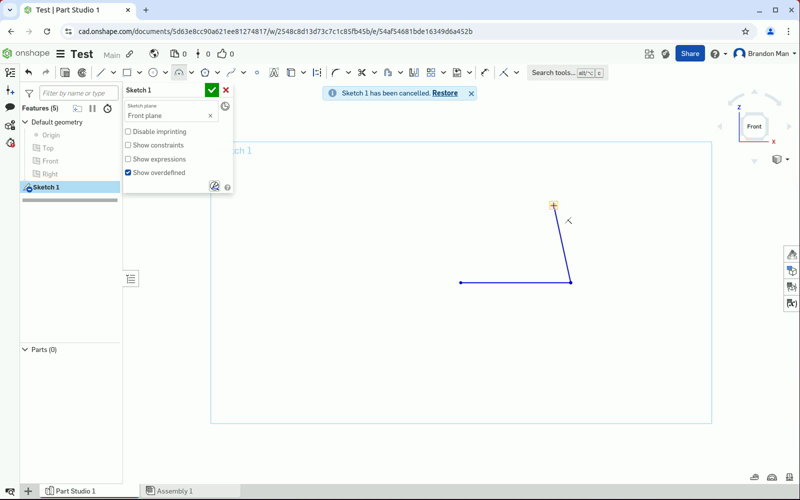
click(553, 205)
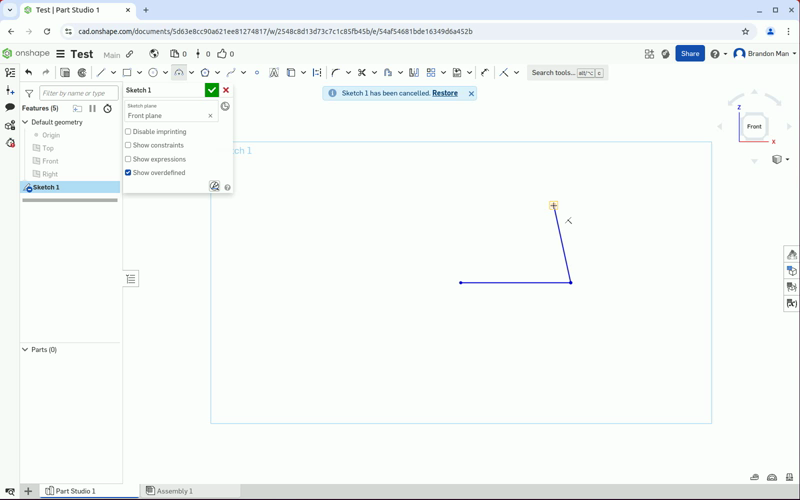
key_down(shift)
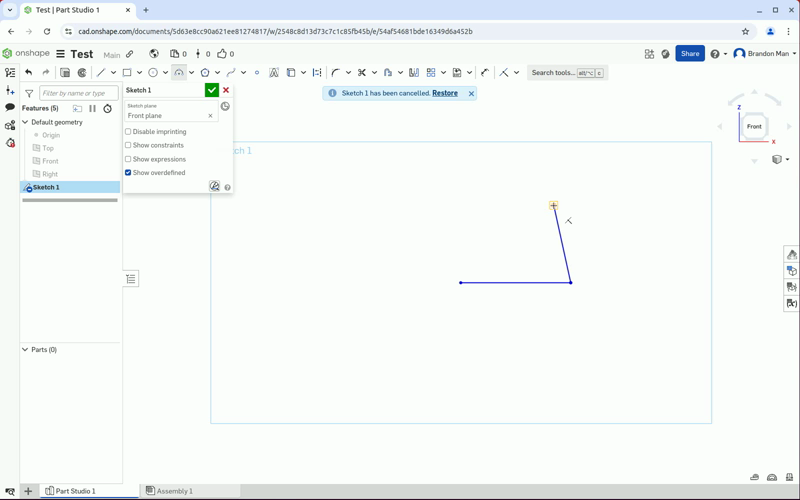
mouse_move(539, 193)
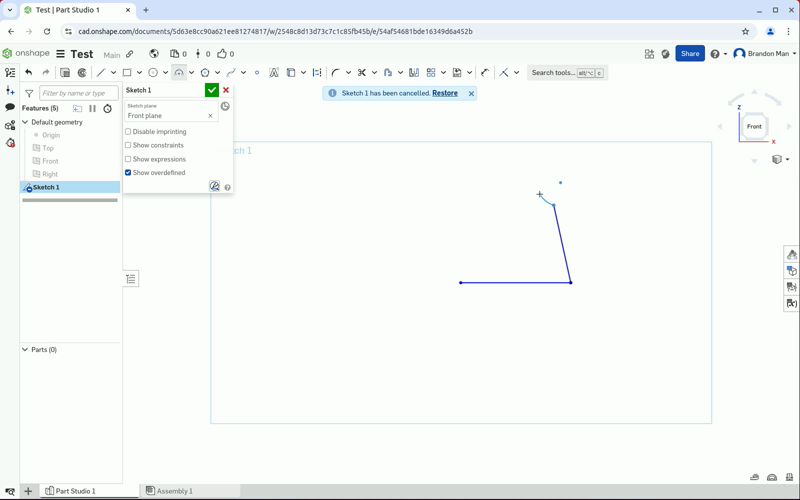
click(539, 193)
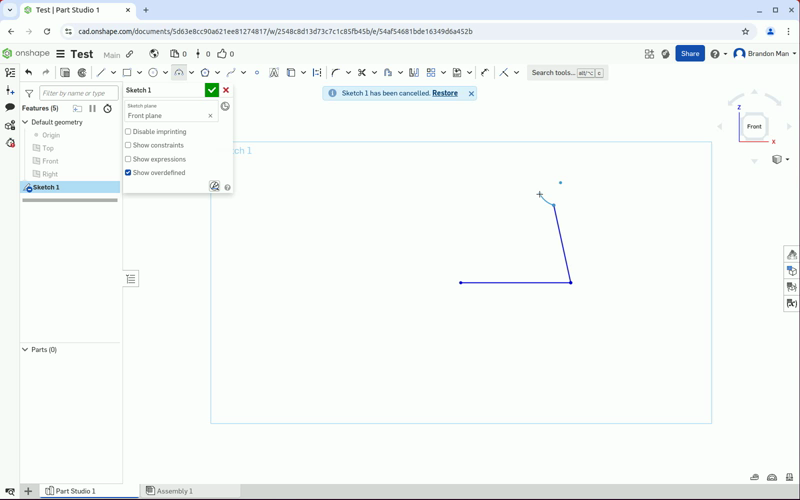
mouse_move(548, 197)
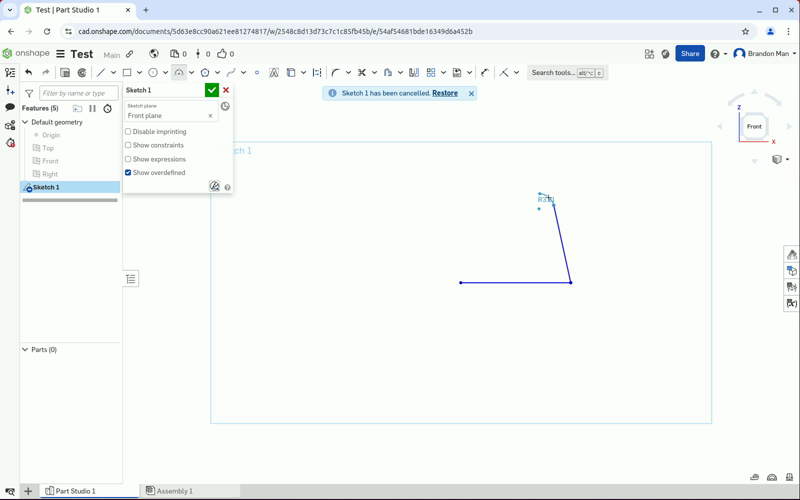
click(548, 197)
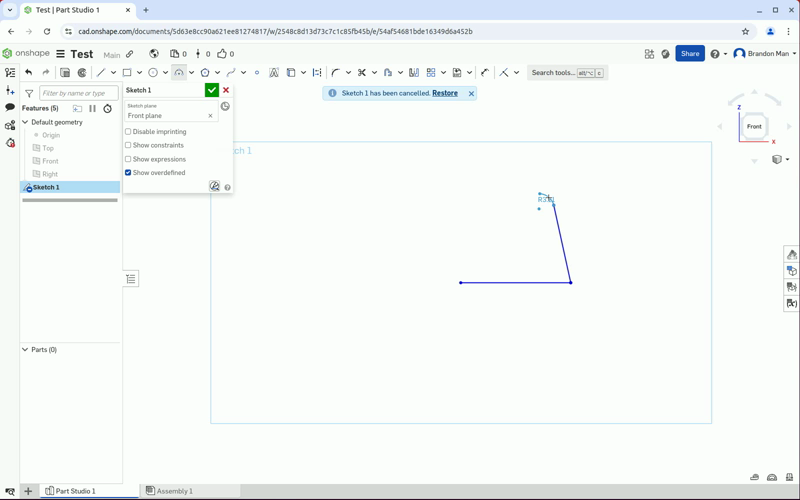
key_up(shift)
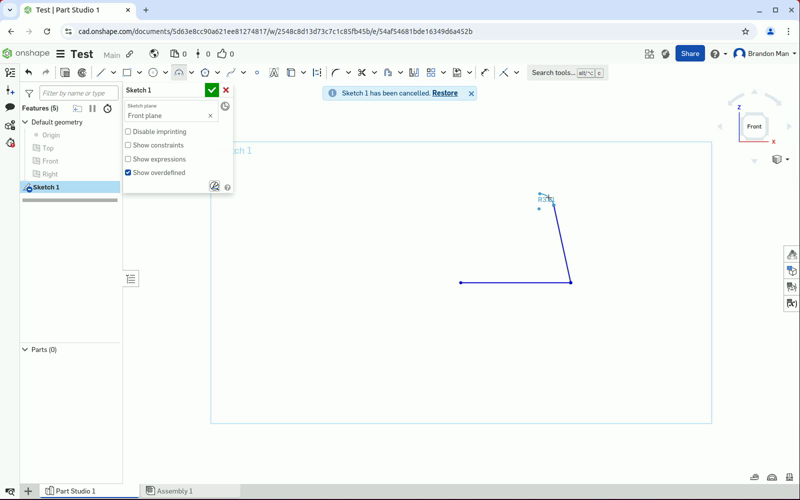
key(esc)
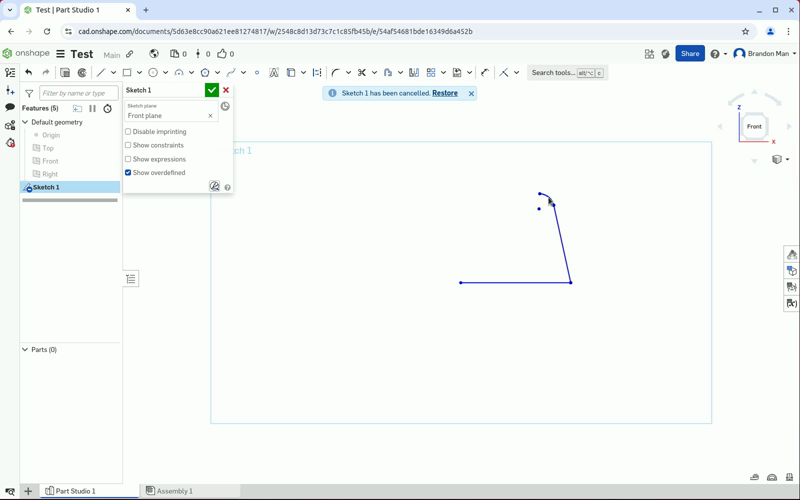
key(l)
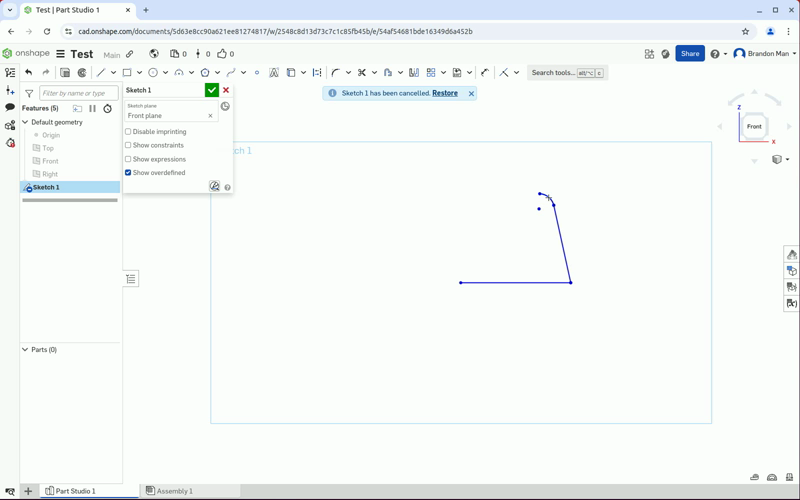
mouse_move(539, 193)
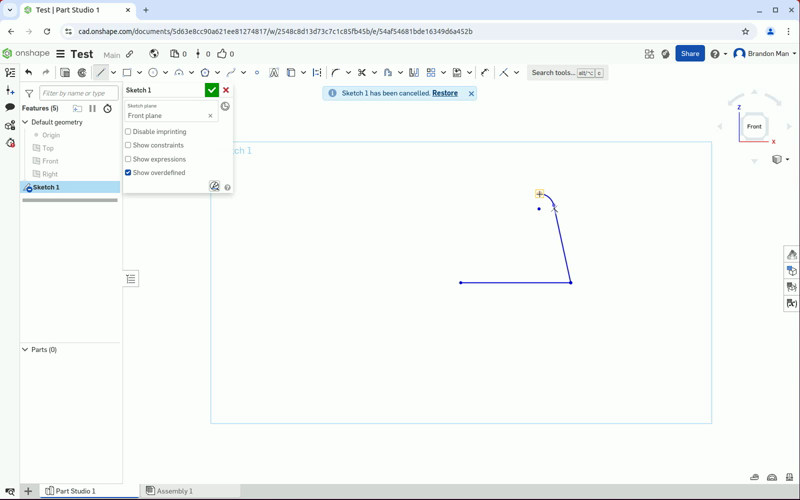
click(539, 193)
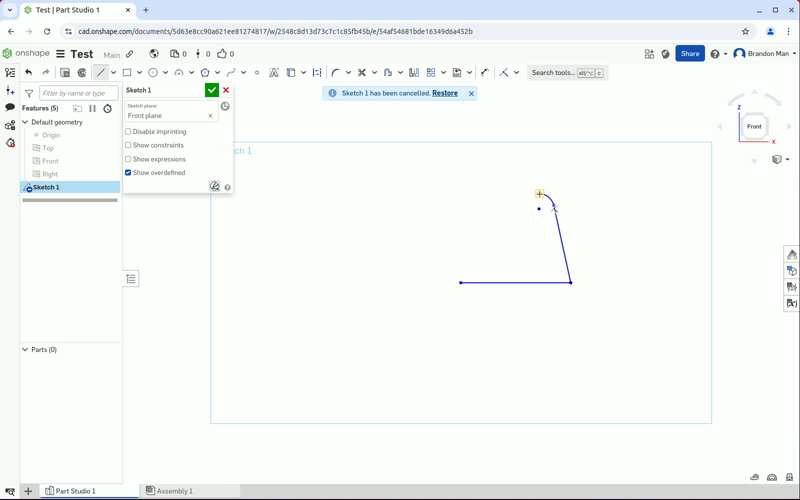
key_down(shift)
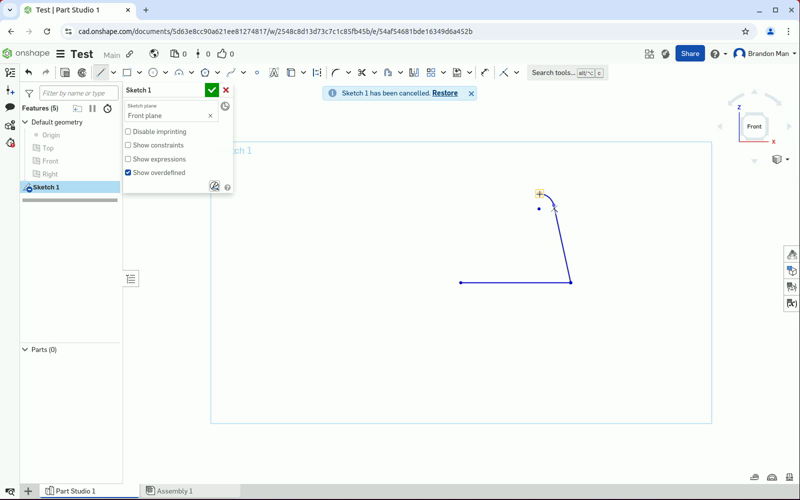
mouse_move(569, 193)
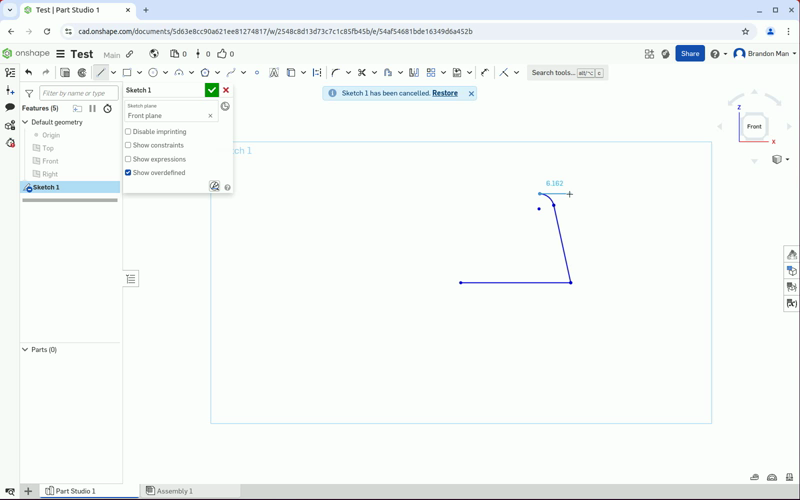
mouse_move(492, 193)
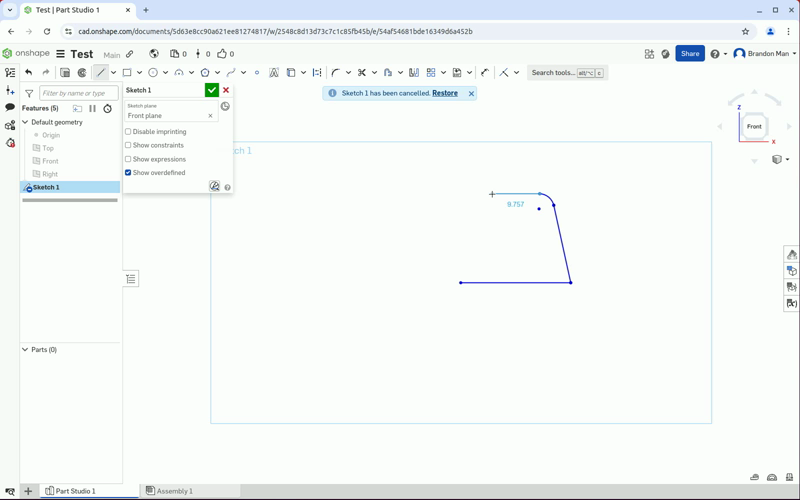
click(492, 193)
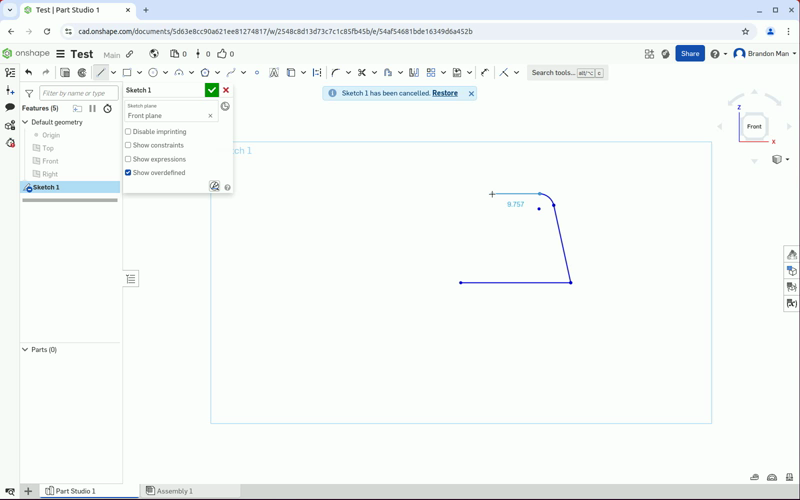
key_up(shift)
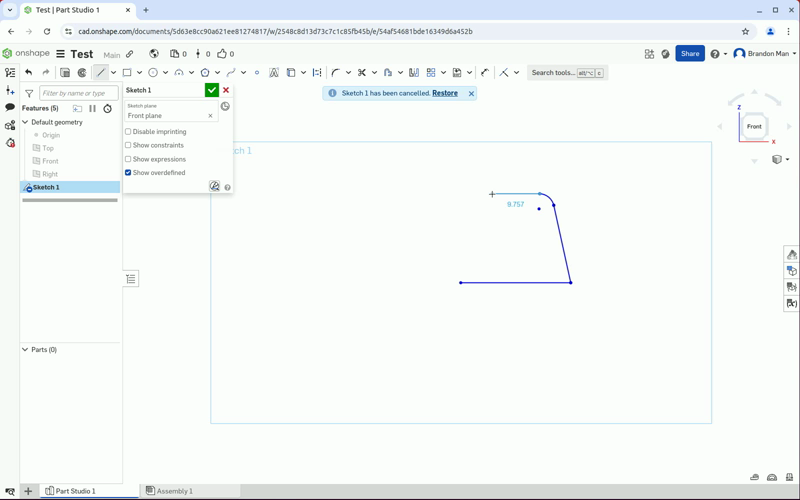
key(esc)
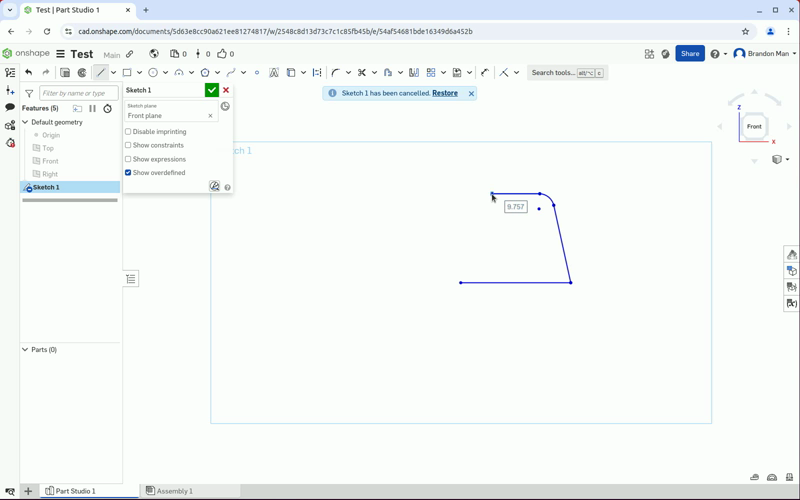
key(a)
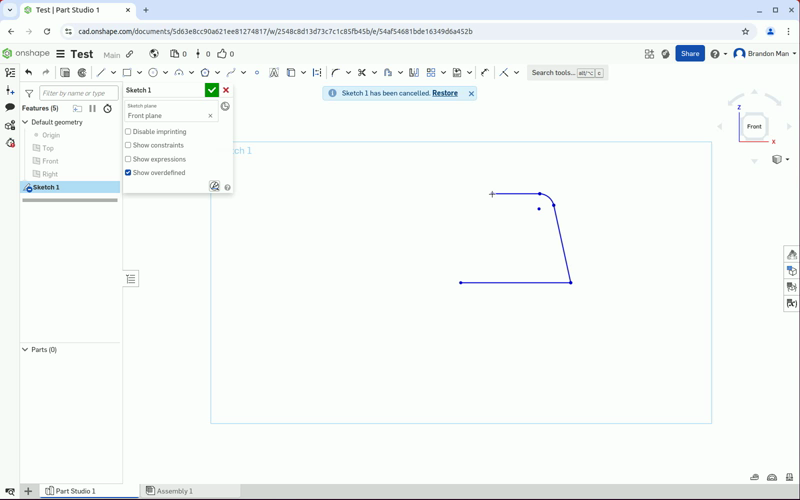
mouse_move(492, 193)
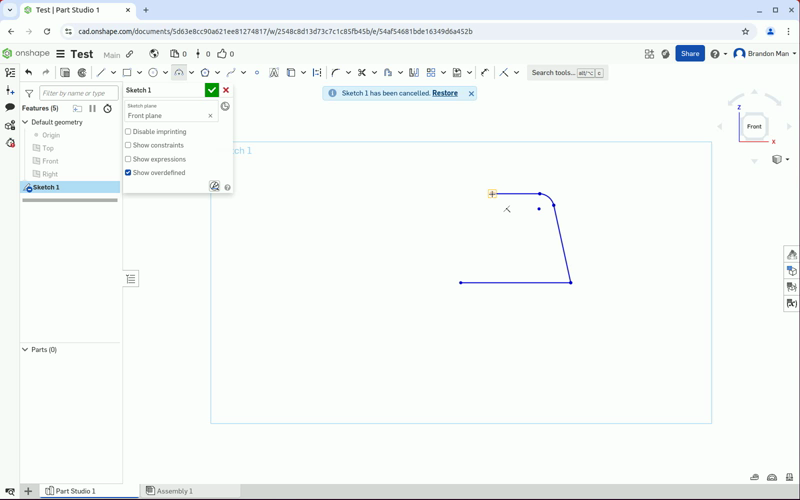
click(492, 193)
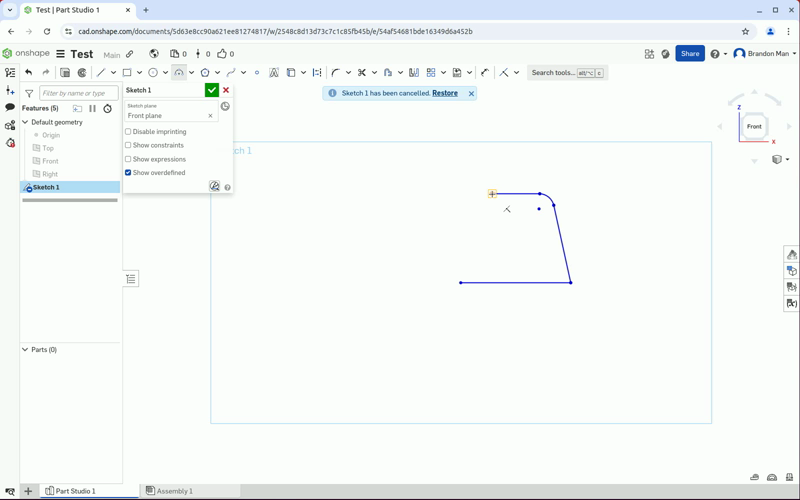
key_down(shift)
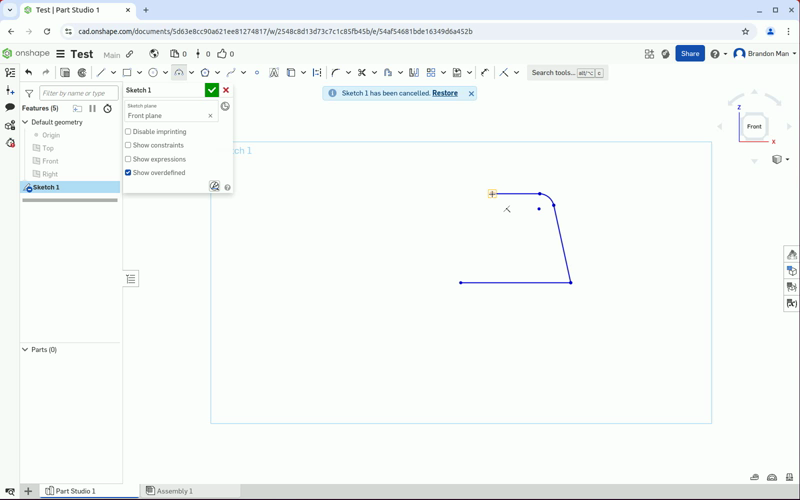
mouse_move(478, 205)
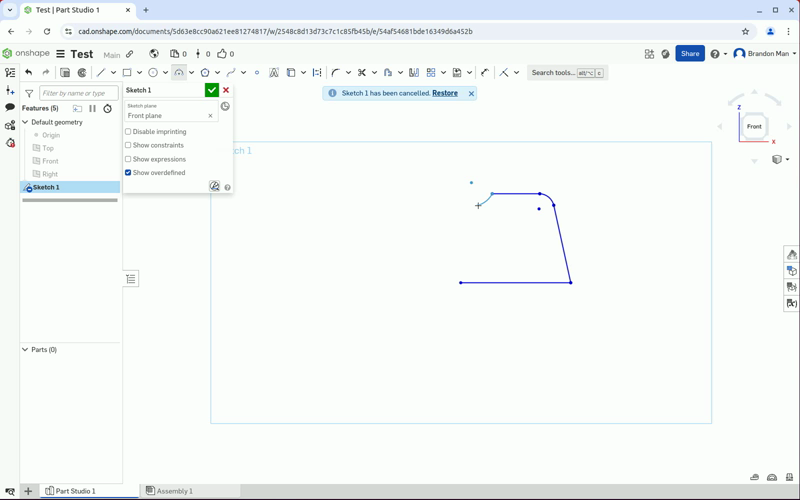
click(478, 205)
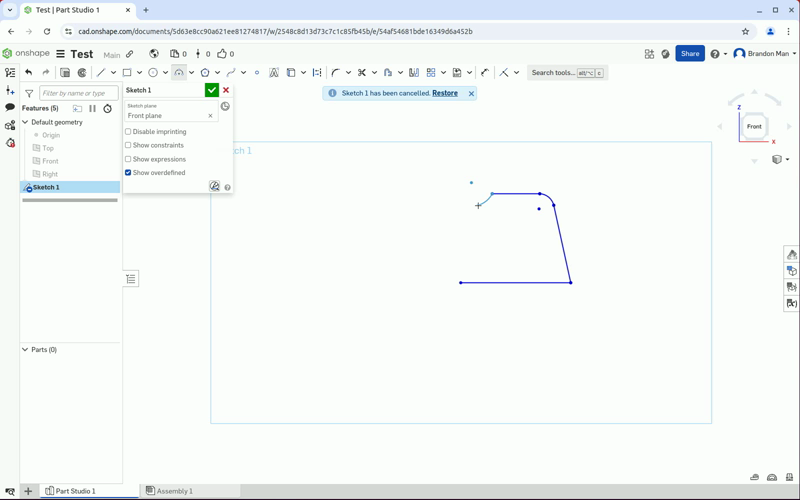
mouse_move(483, 197)
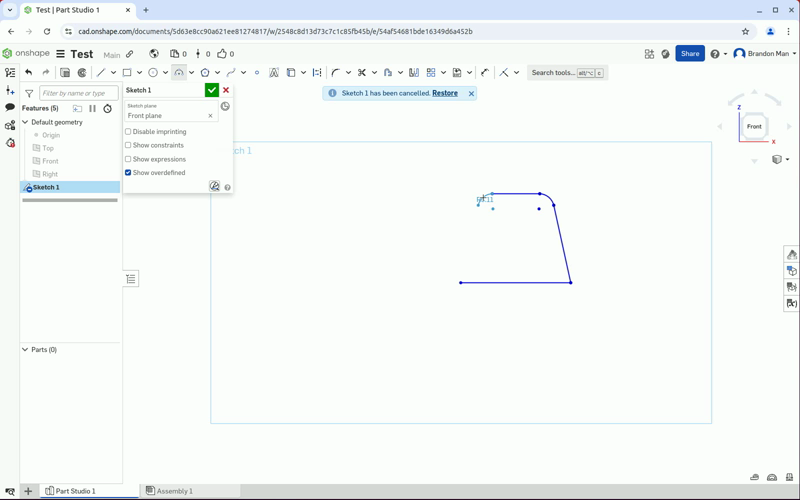
click(483, 197)
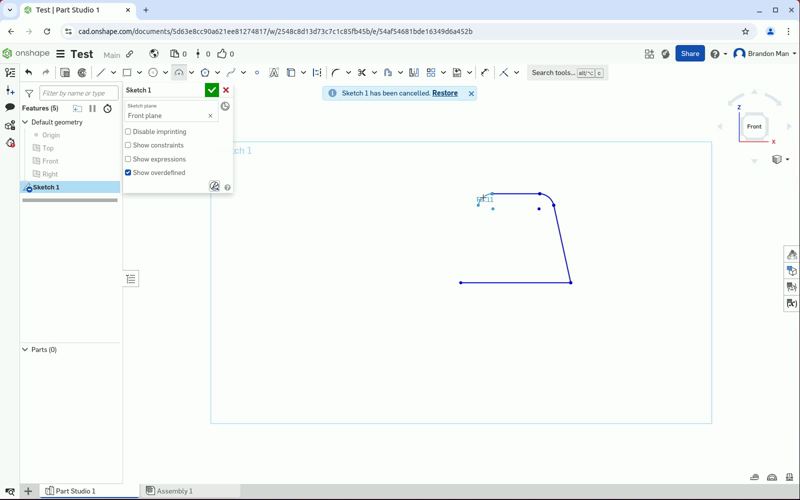
key_up(shift)
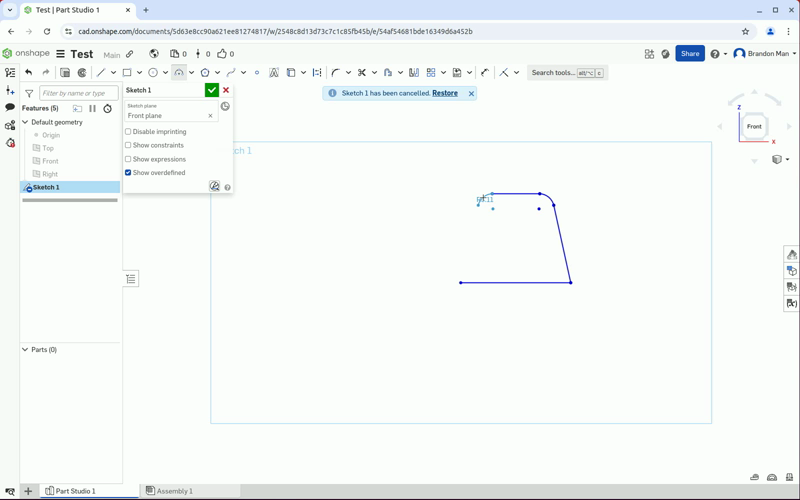
key(esc)
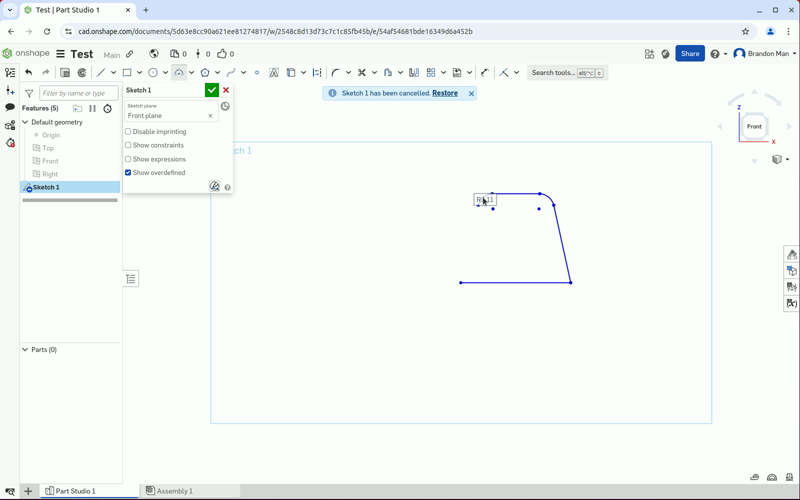
key(l)
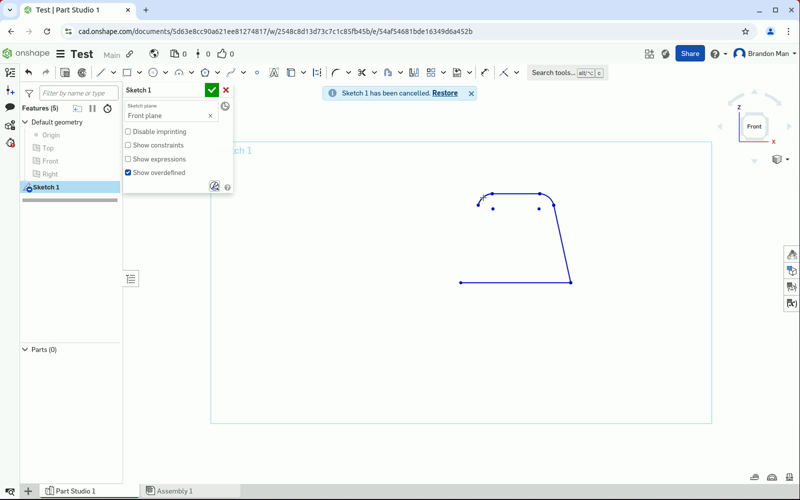
mouse_move(478, 205)
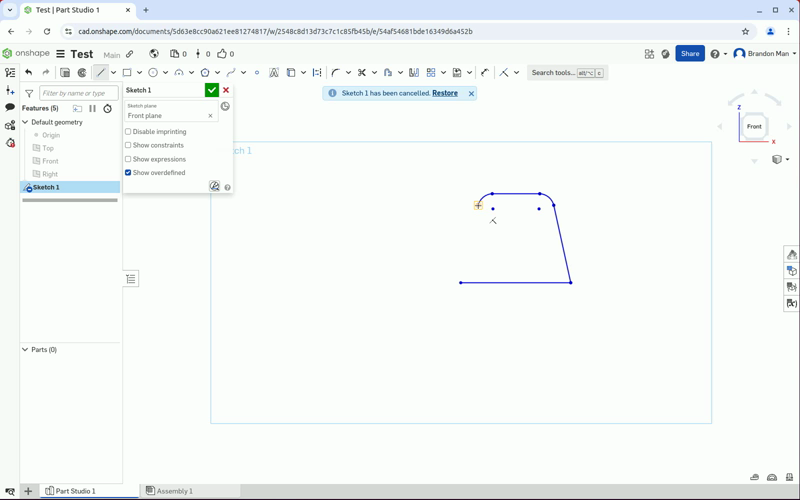
click(478, 205)
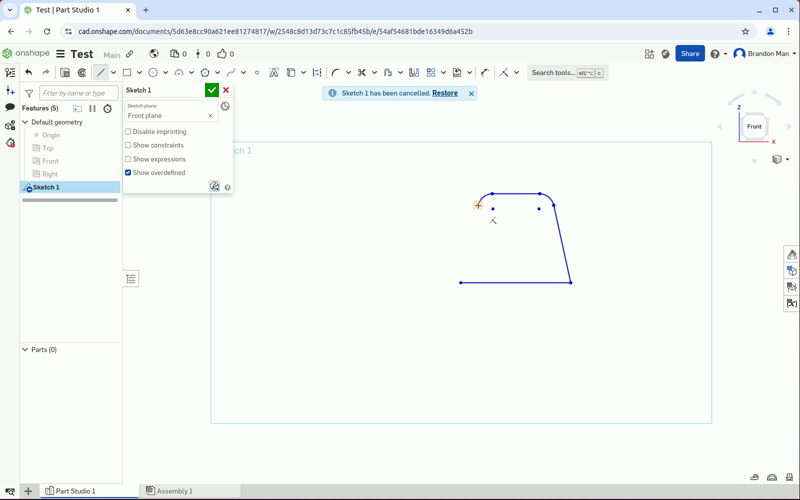
key_down(shift)
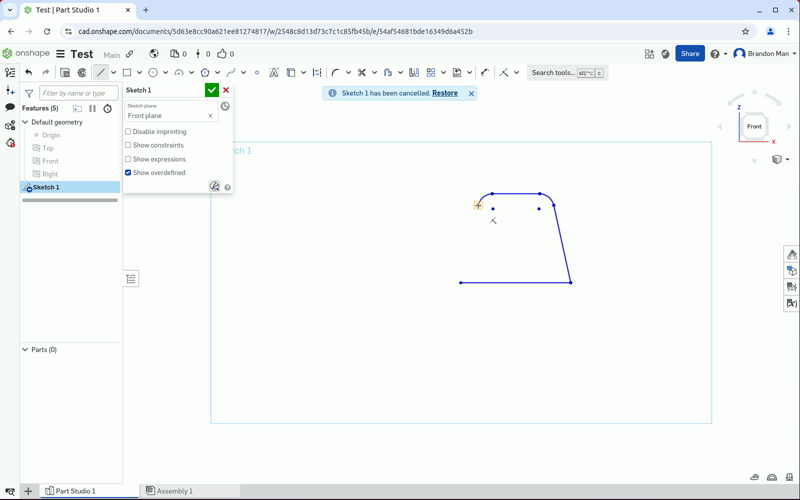
mouse_move(460, 282)
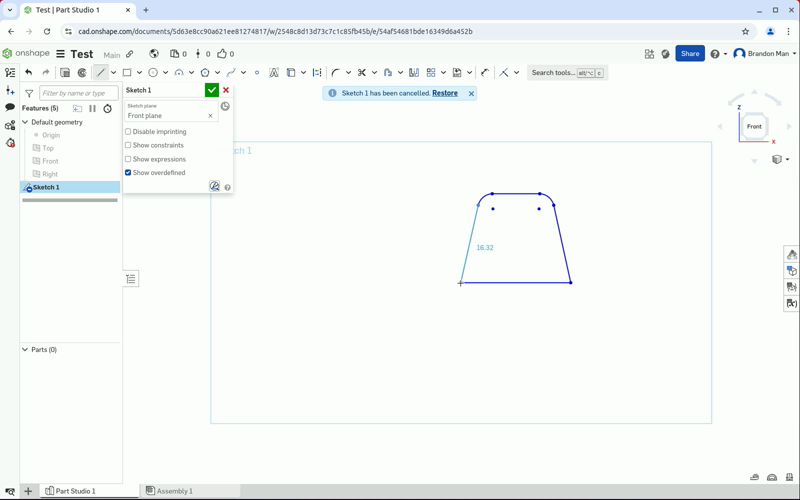
key_up(shift)
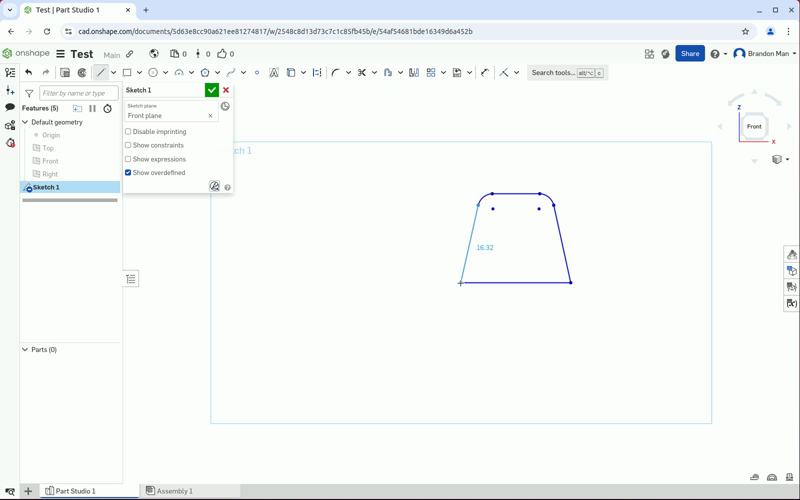
click(460, 282)
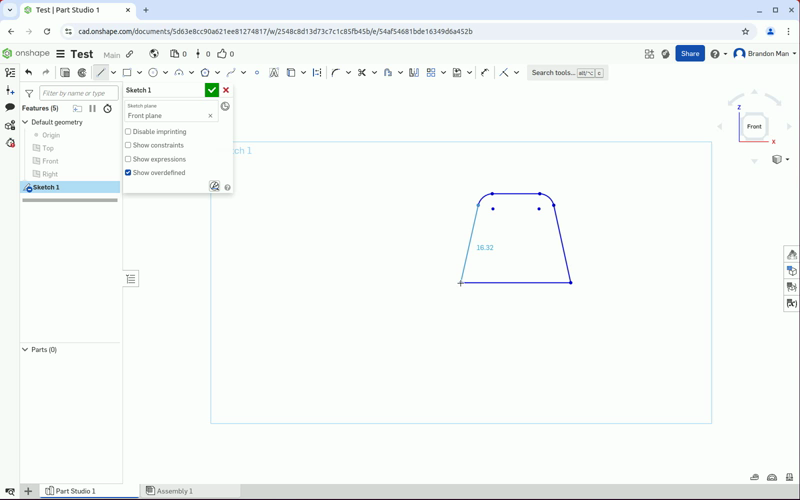
key(esc)
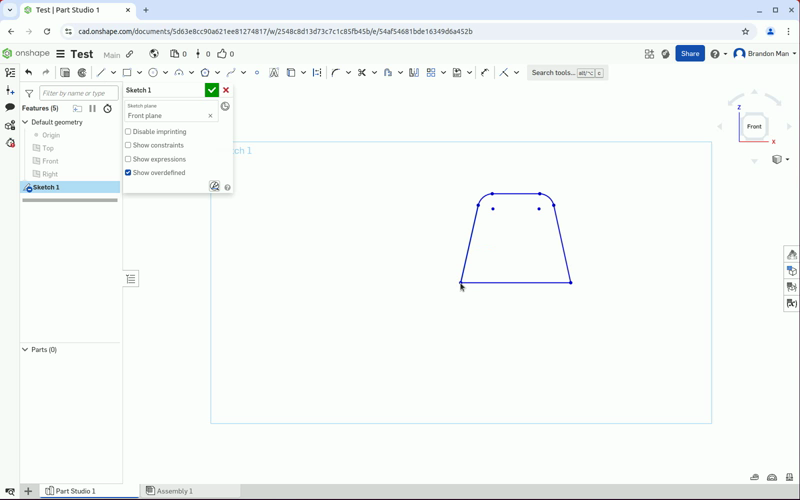
mouse_move(499, 233)
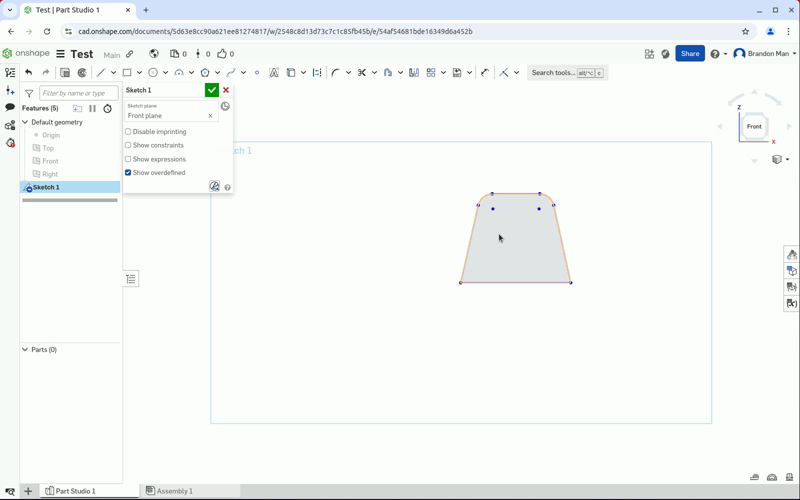
click(499, 233)
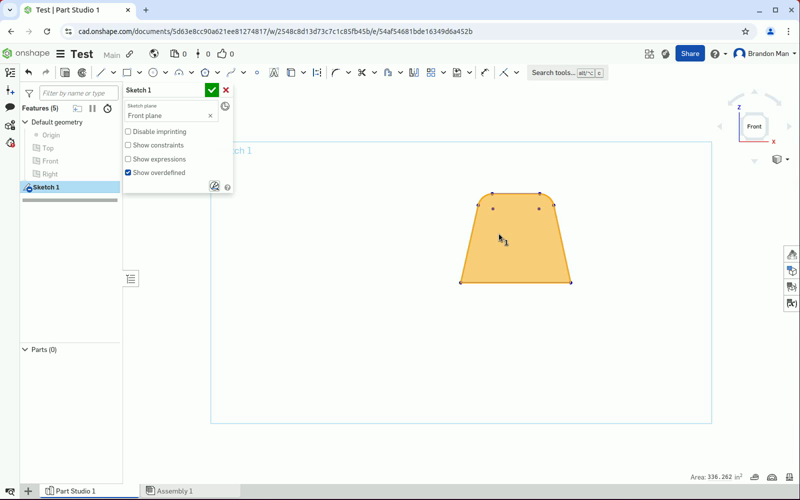
mouse_move(73, 352)
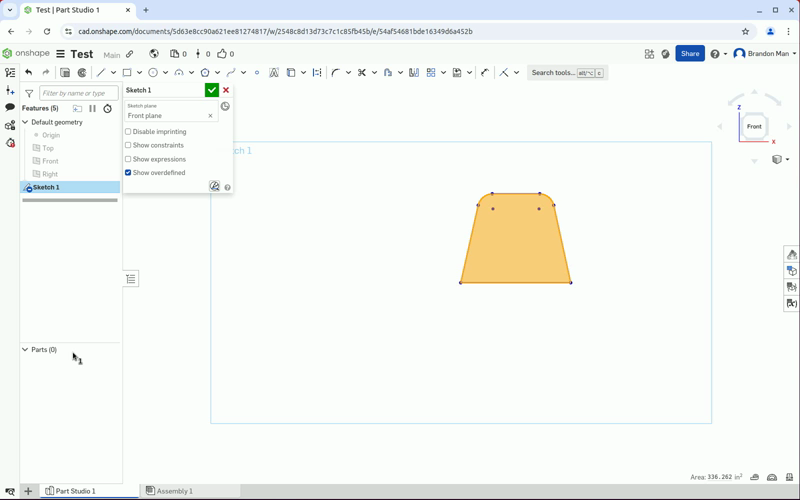
key(shift+y)
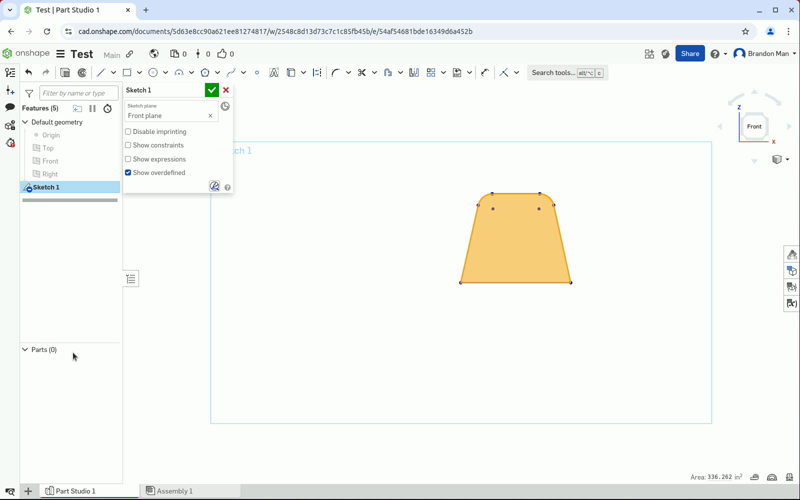
key(shift+e)
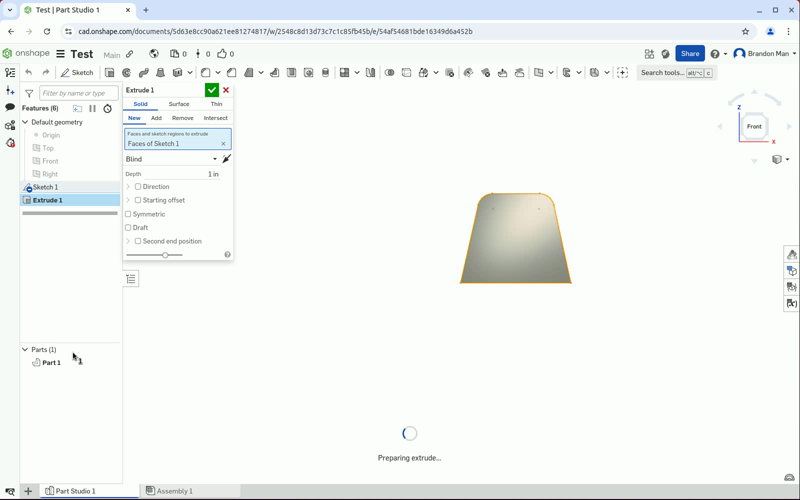
mouse_move(143, 106)
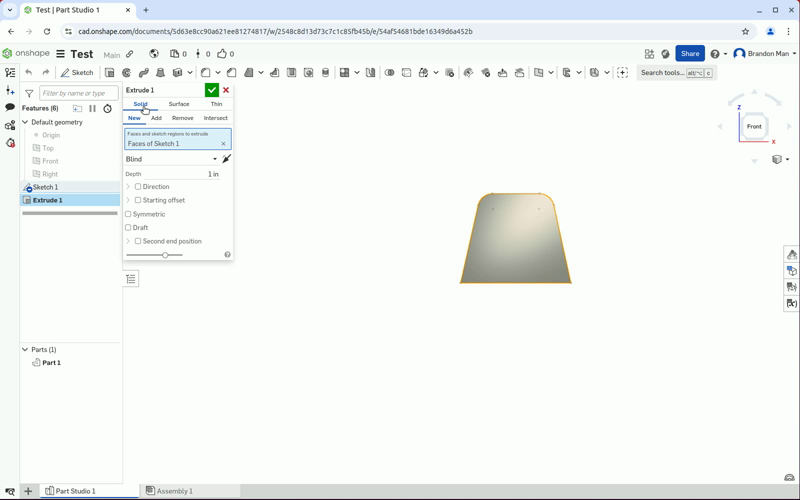
click(143, 106)
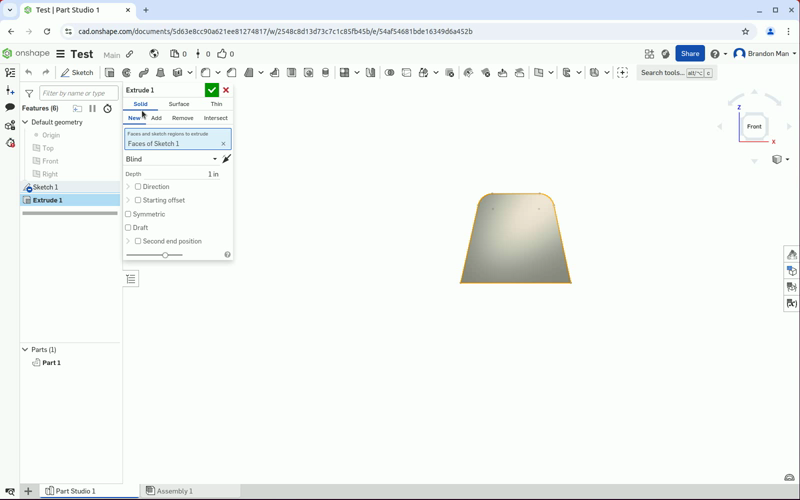
mouse_move(137, 120)
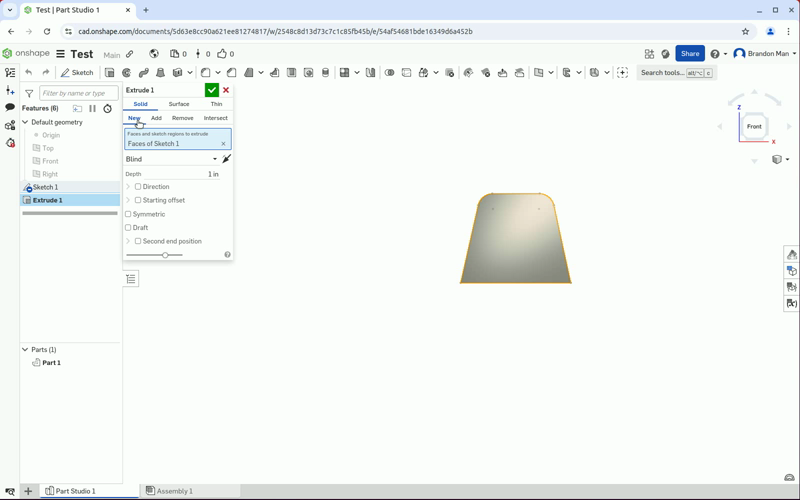
click(137, 120)
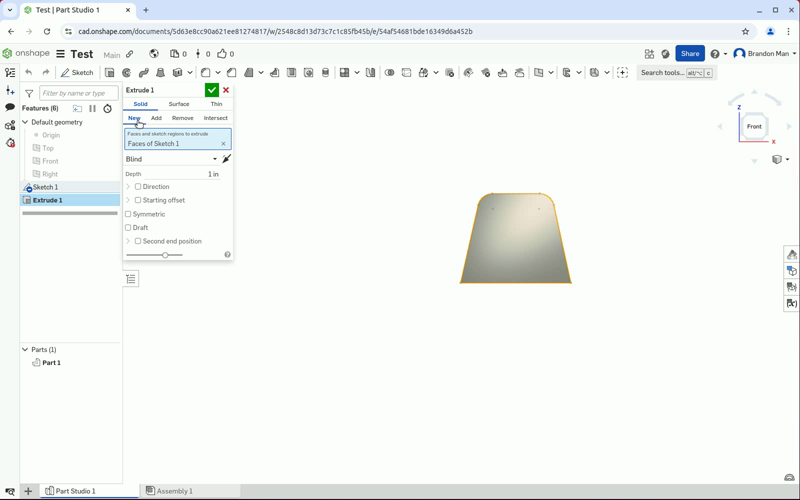
key(tab, 4)
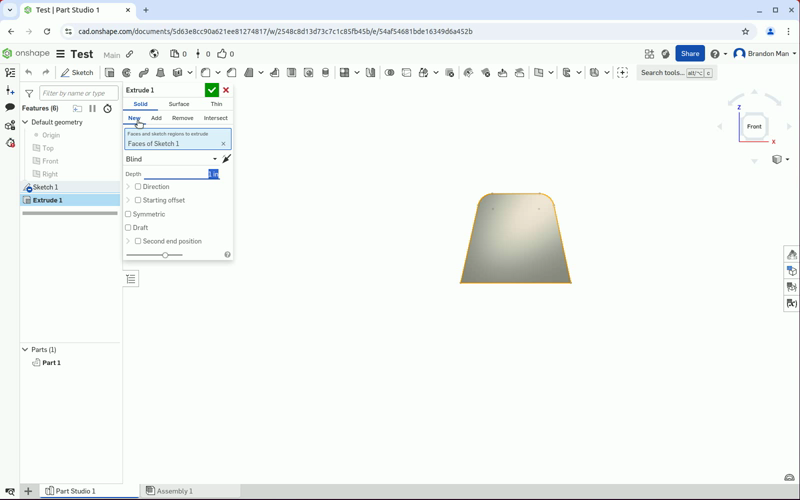
text(7.221)
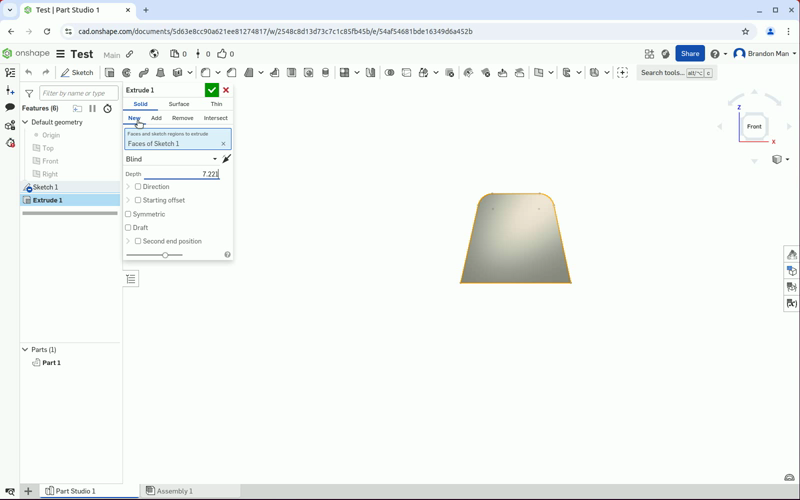
key(enter)
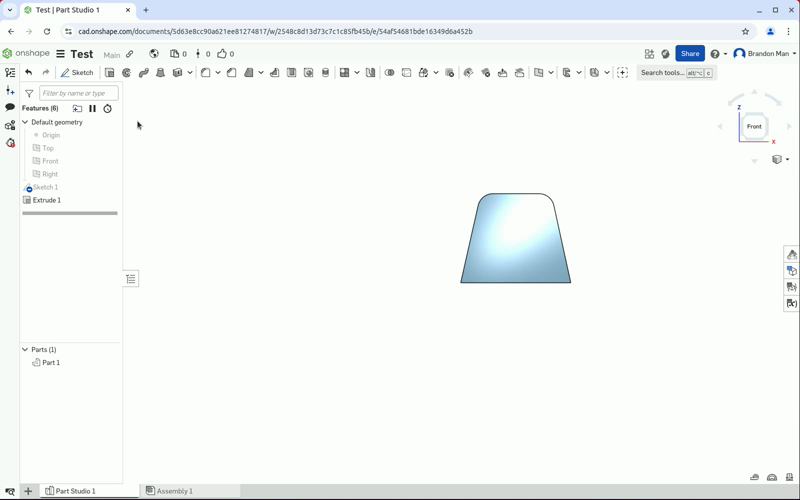
key(shift+h)
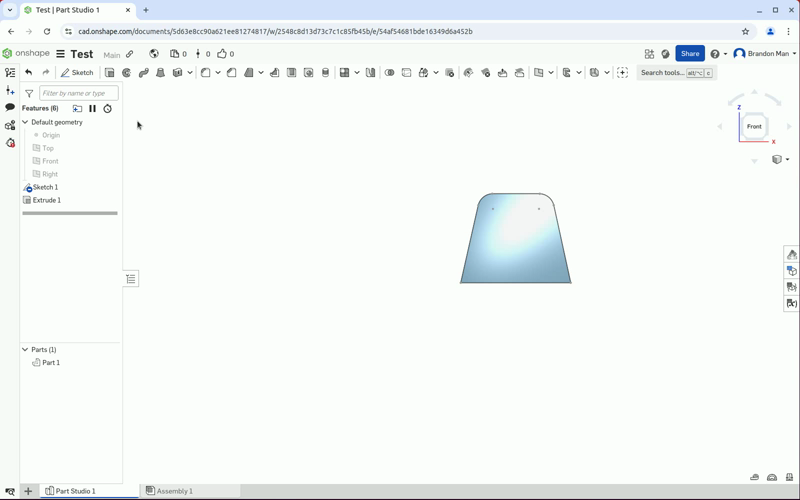
key(shift+h)
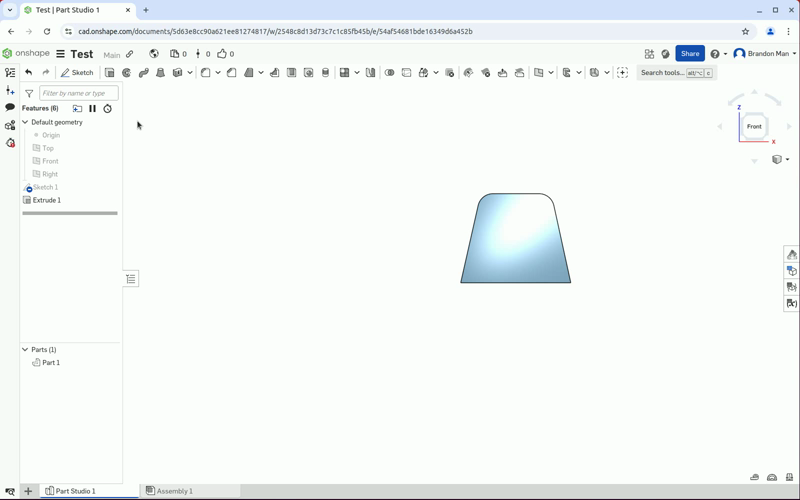
mouse_move(73, 189)
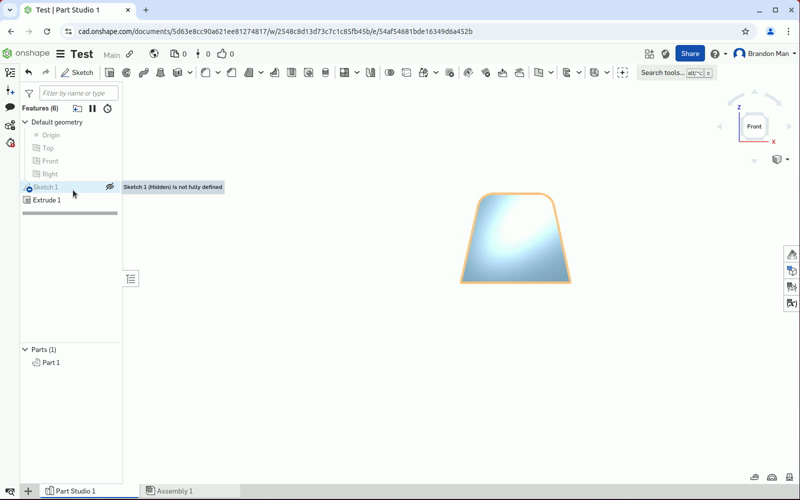
click(73, 189)
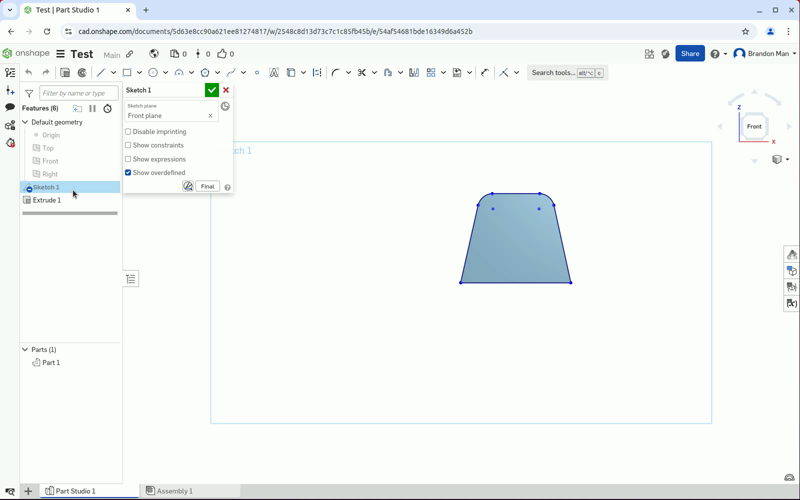
mouse_move(229, 92)
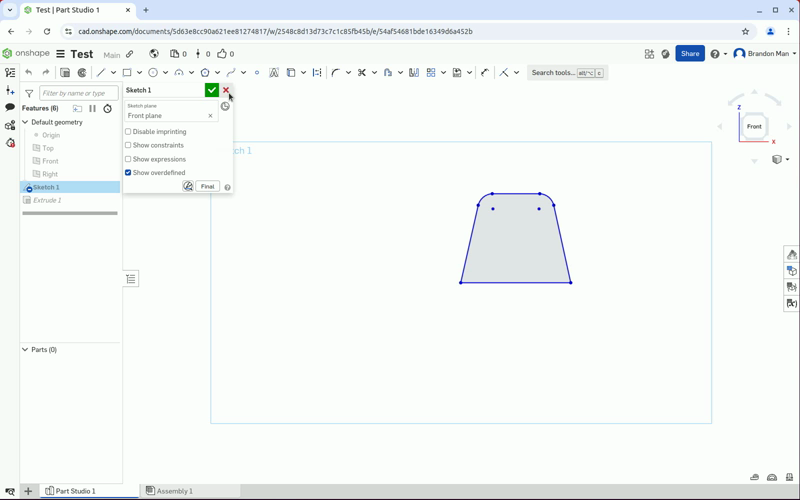
click(229, 92)
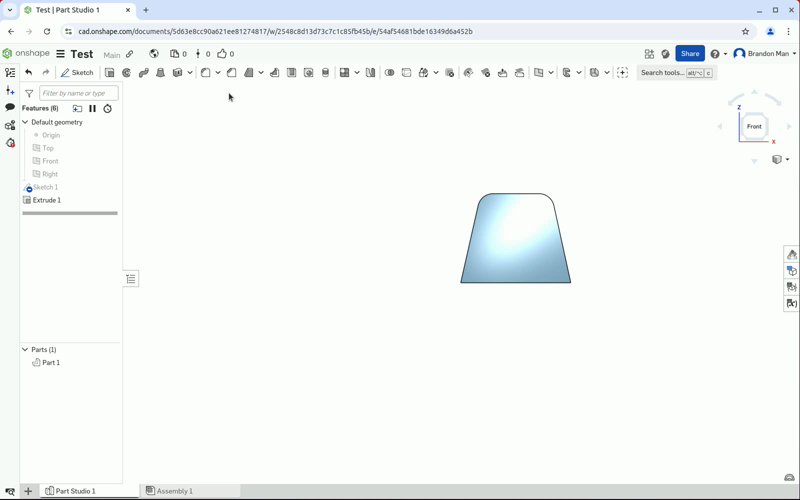
mouse_move(73, 352)
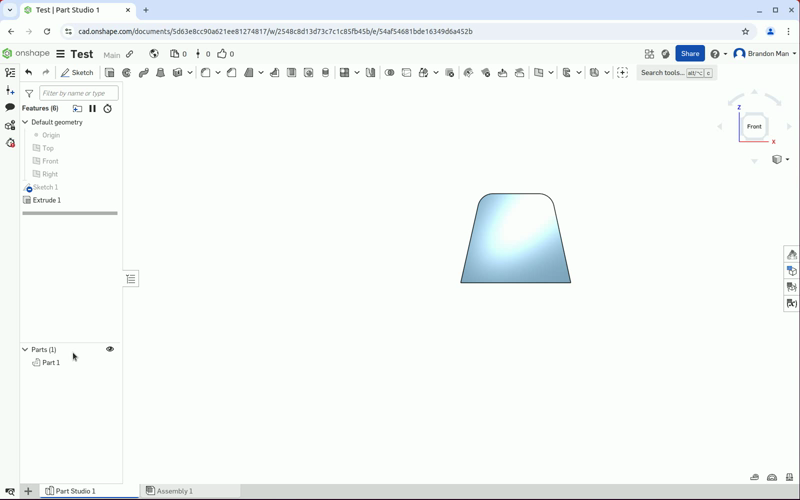
key(y)
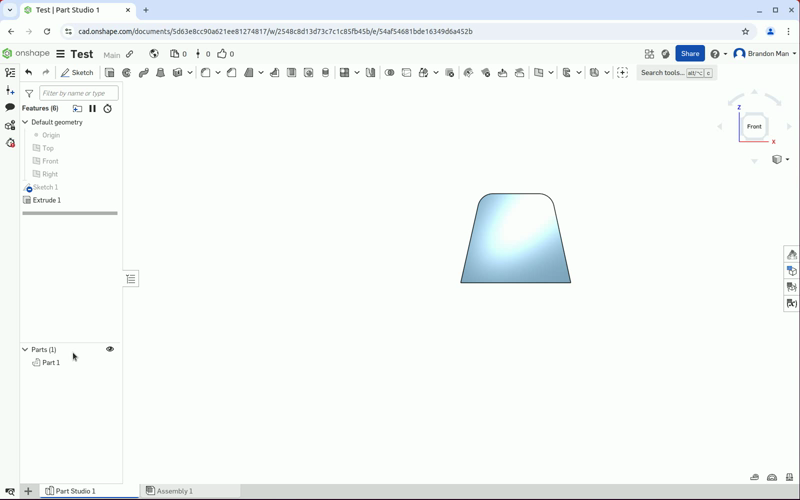
key(shift+p)
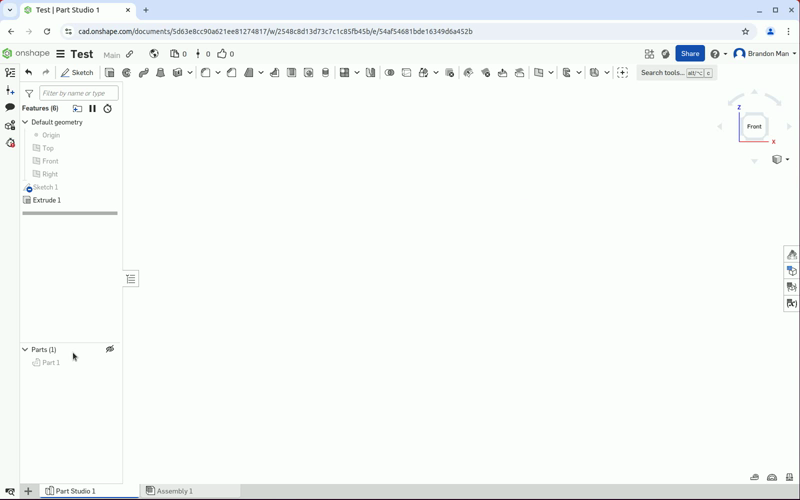
key(space)
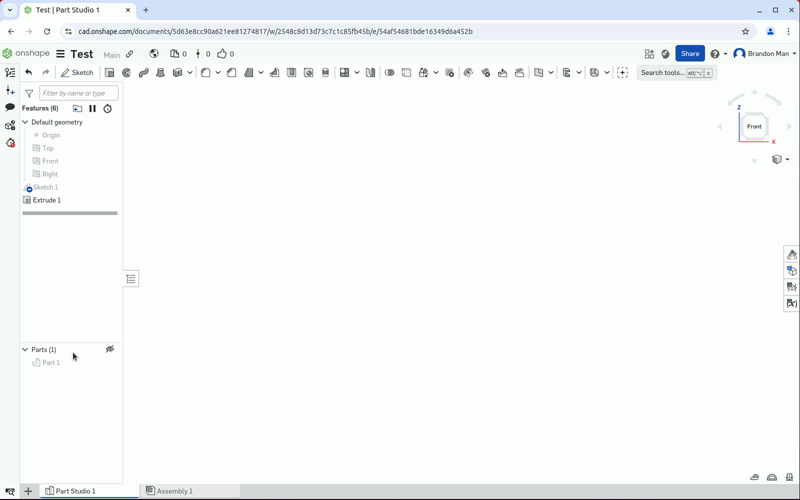
key_down(shift)
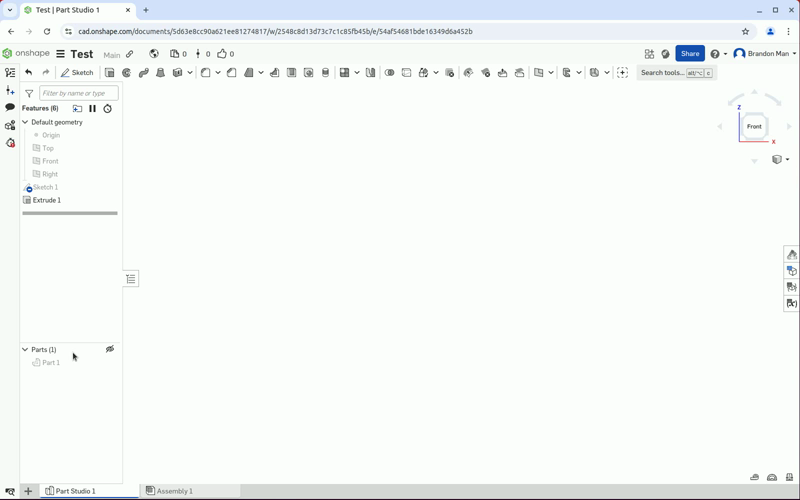
key(down)
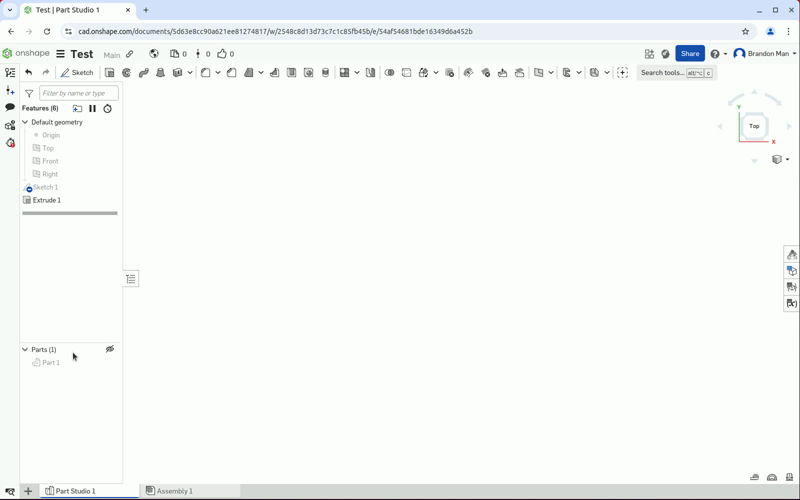
key_up(shift)
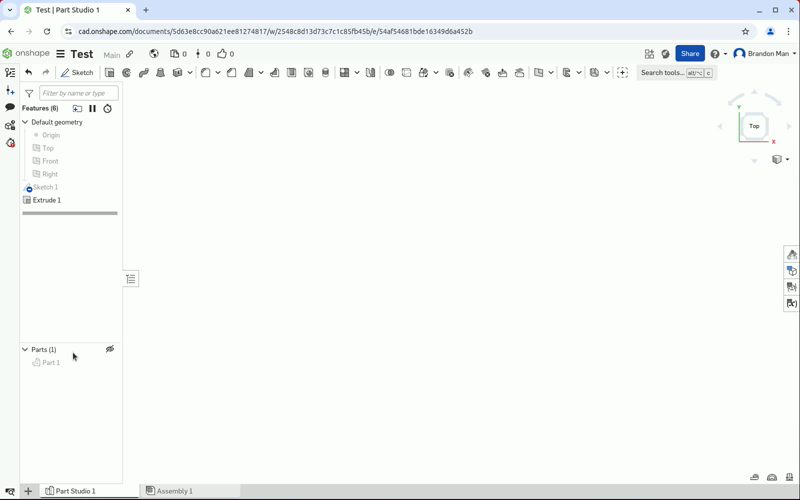
mouse_move(73, 352)
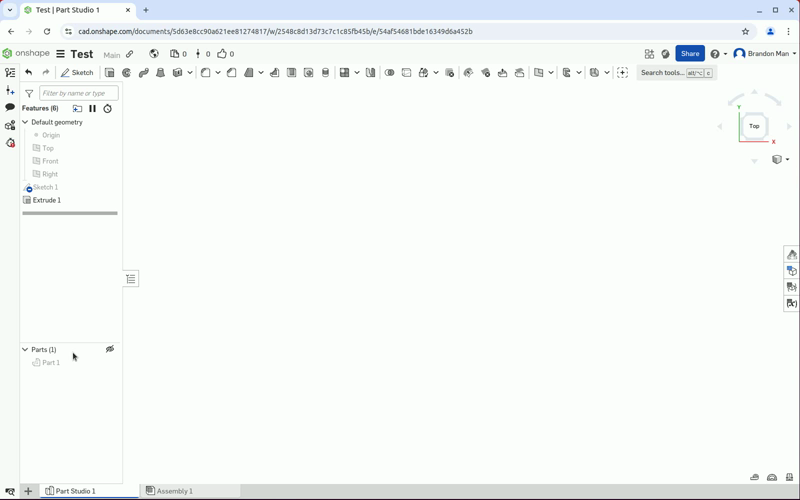
key(shift+y)
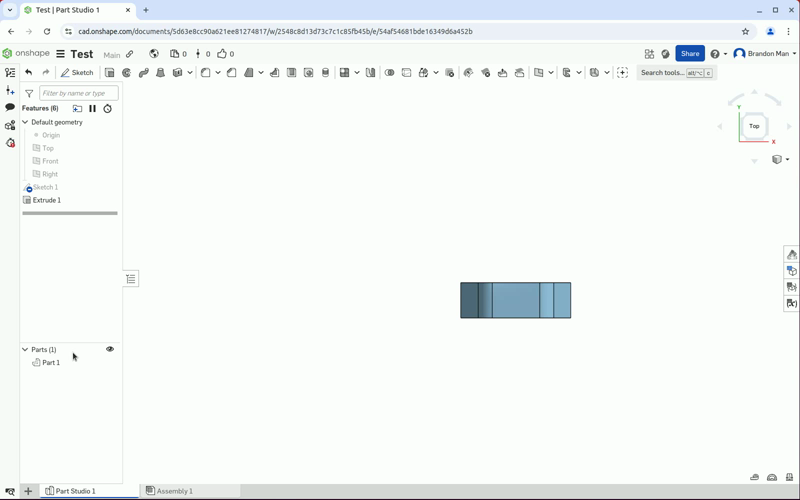
mouse_move(541, 75)
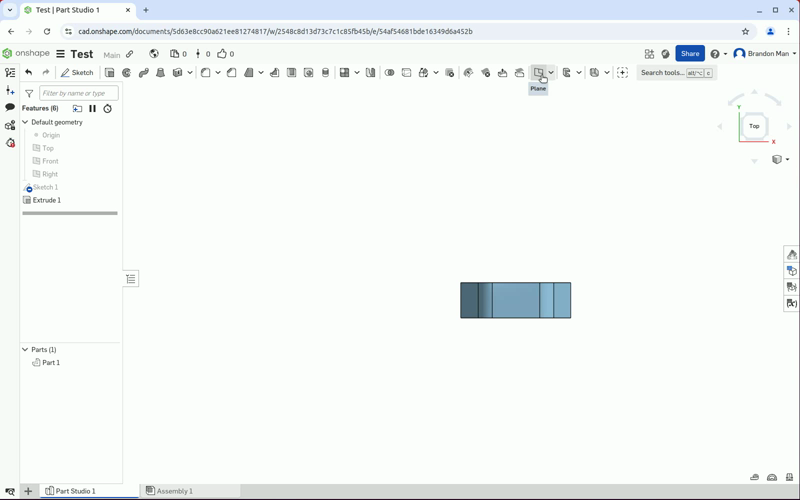
click(541, 75)
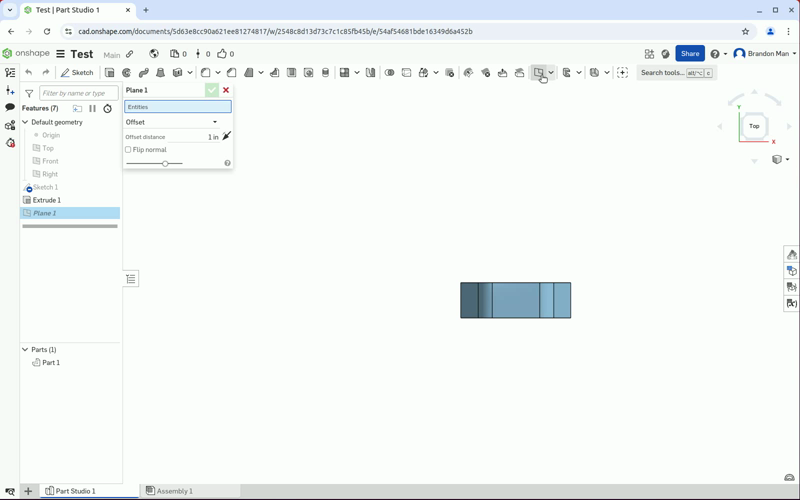
mouse_move(73, 150)
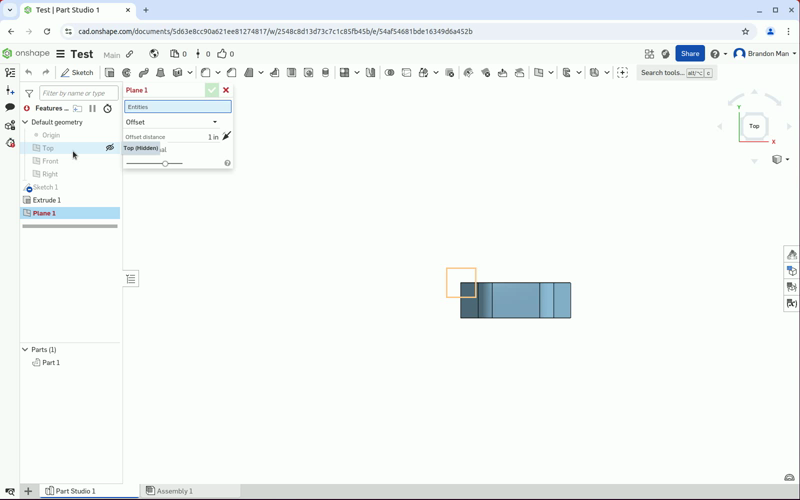
click(73, 150)
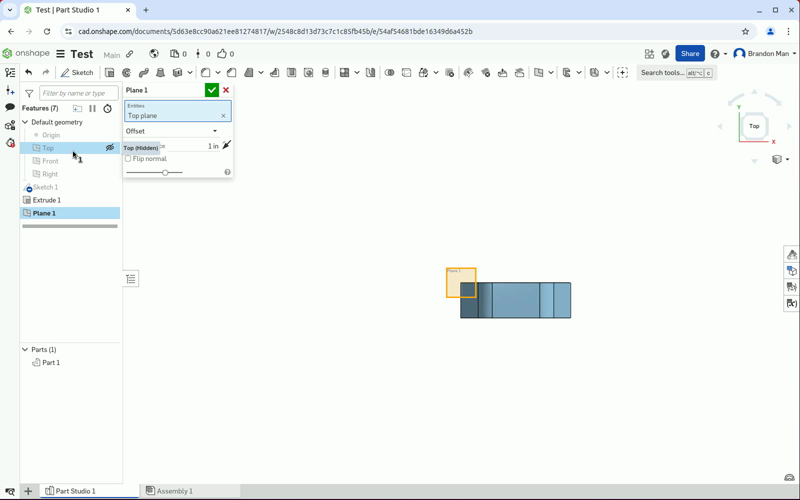
key(tab, 2)
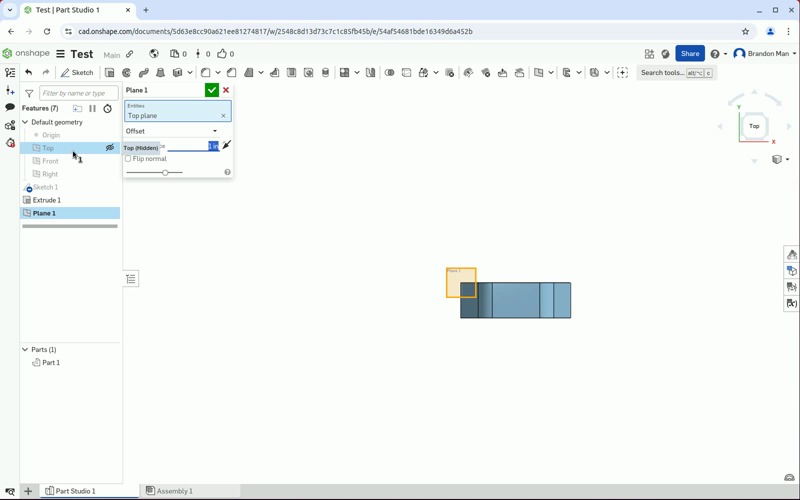
text(18.548)
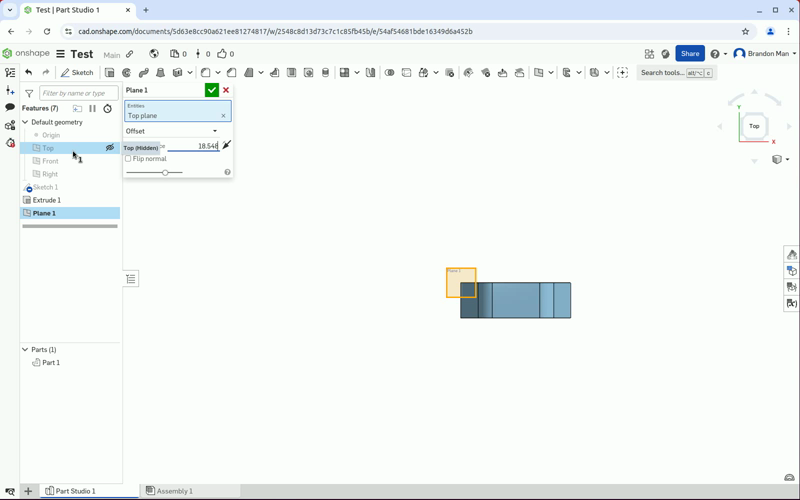
key(enter, 2)
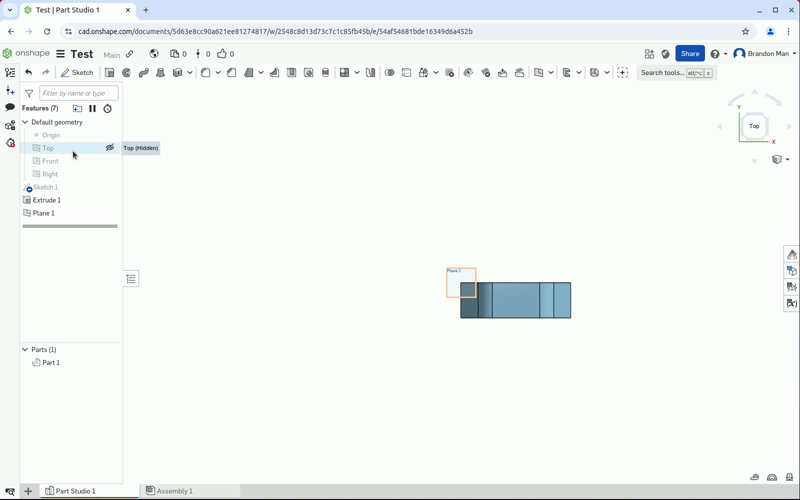
key(shift+s)
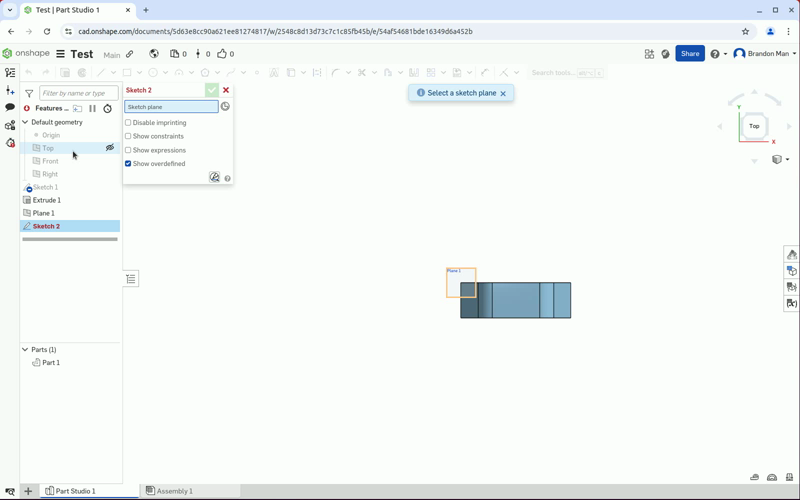
mouse_move(73, 215)
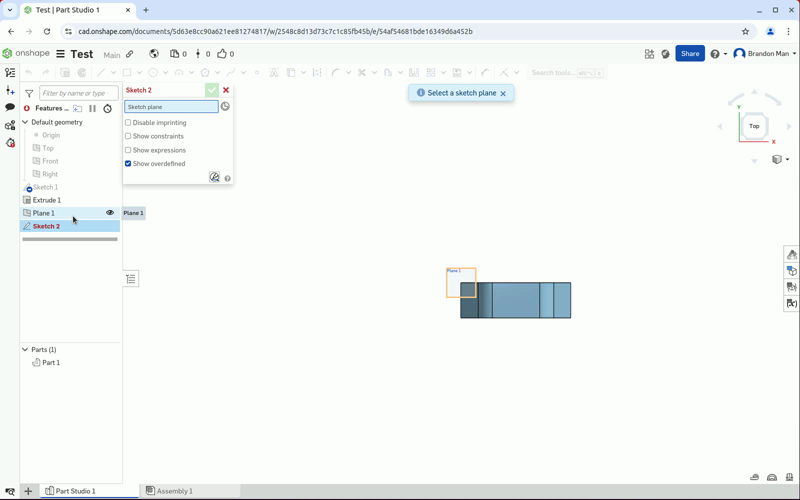
click(73, 215)
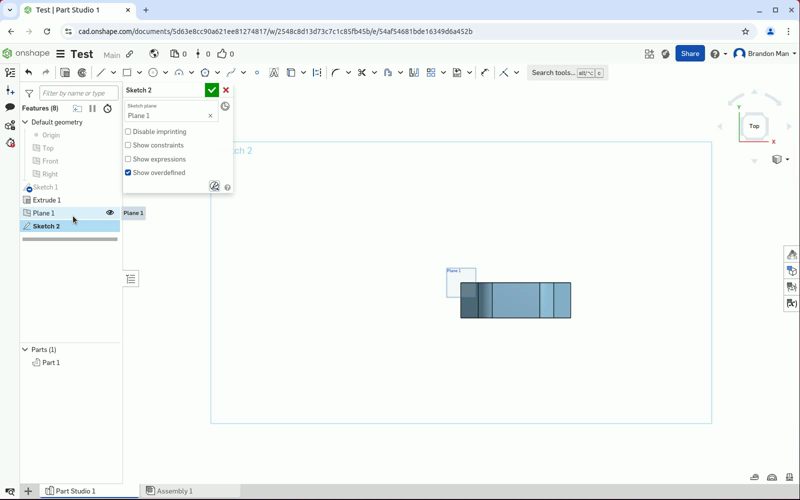
mouse_move(73, 352)
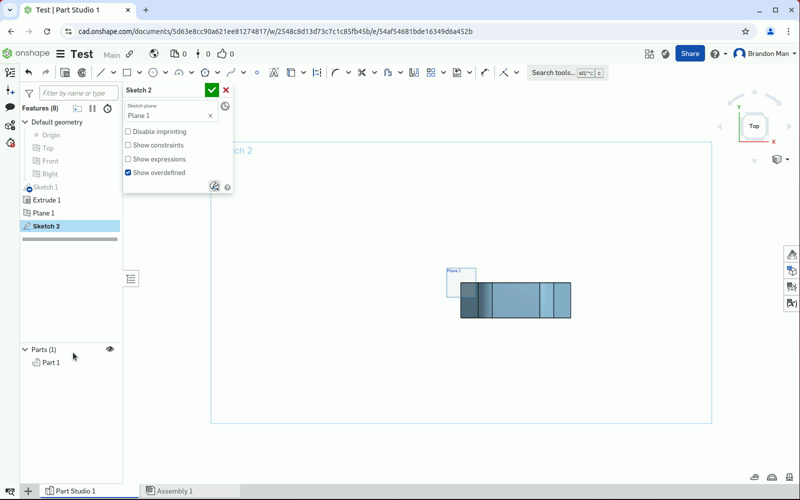
key(y)
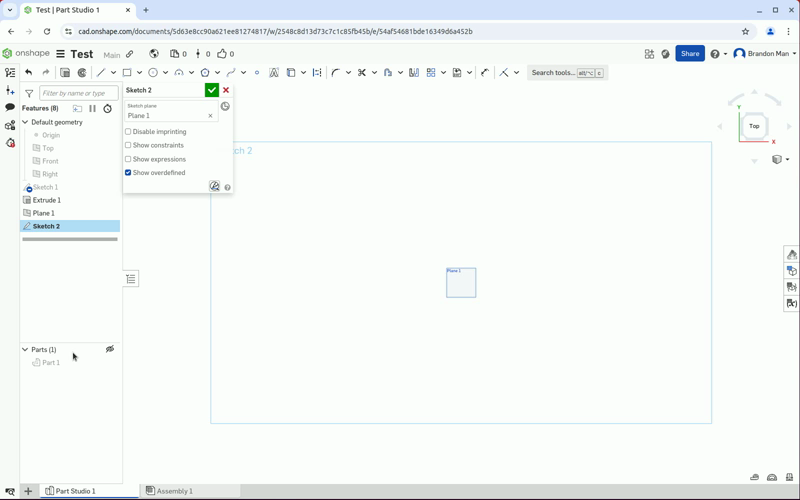
key(c)
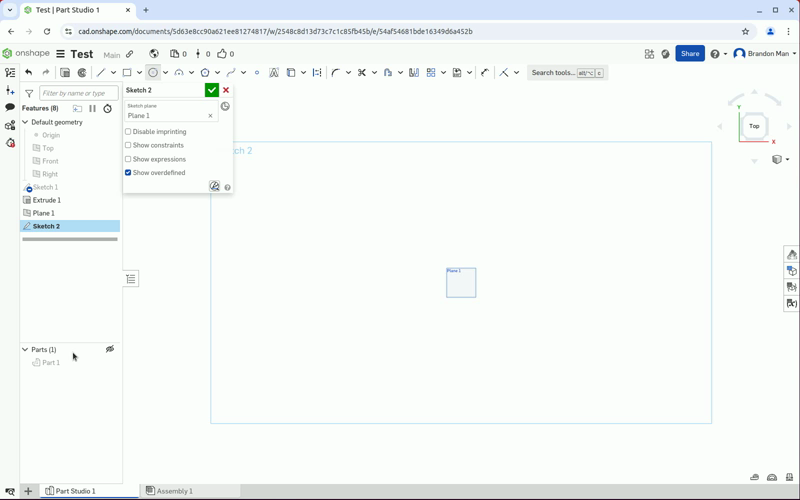
key_down(shift)
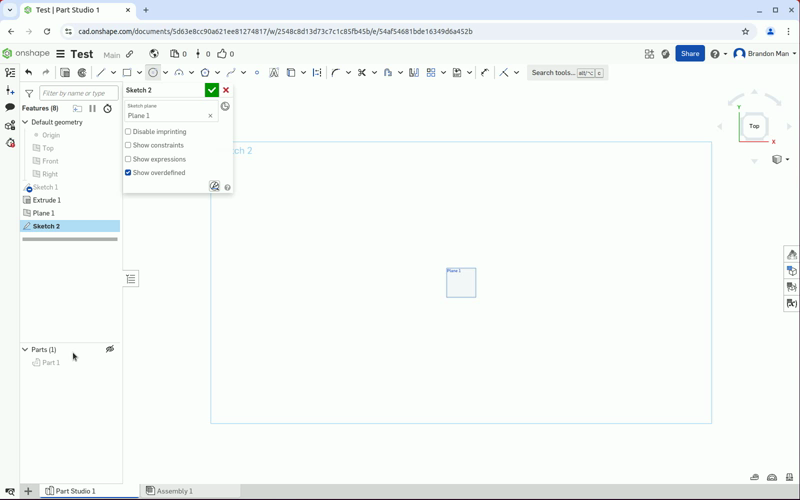
mouse_move(516, 300)
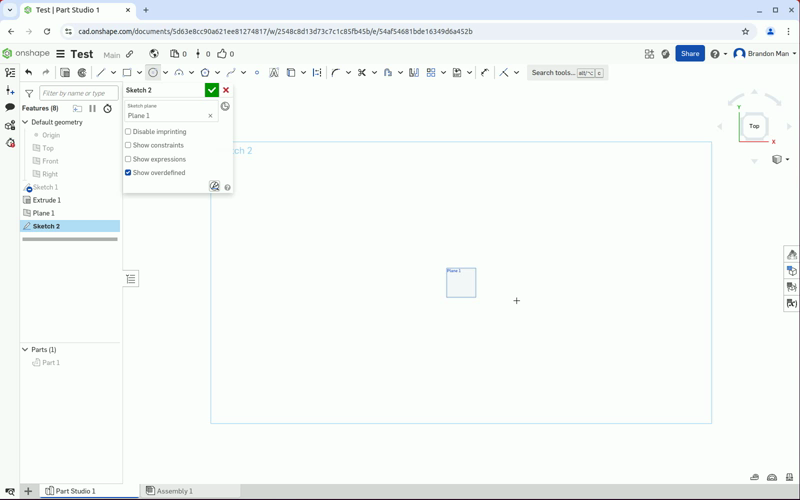
click(516, 300)
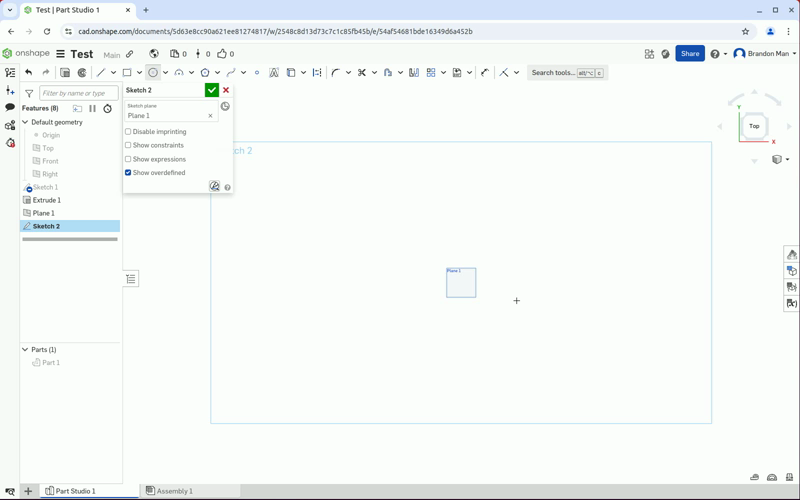
key_up(shift)
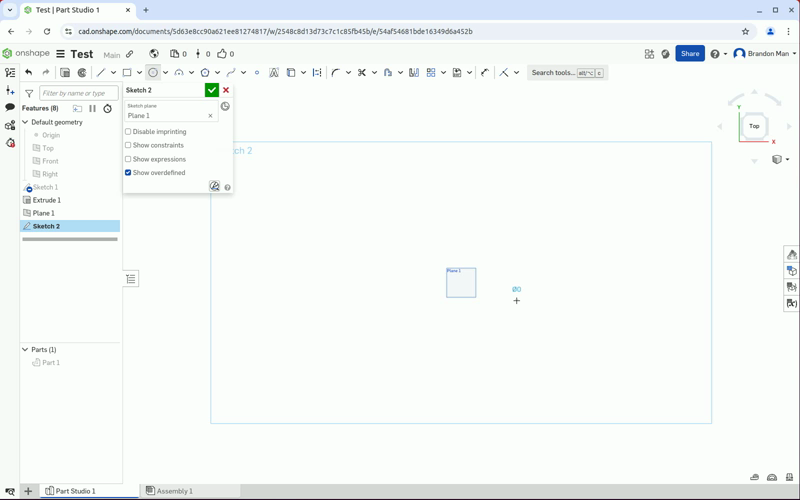
mouse_move(527, 300)
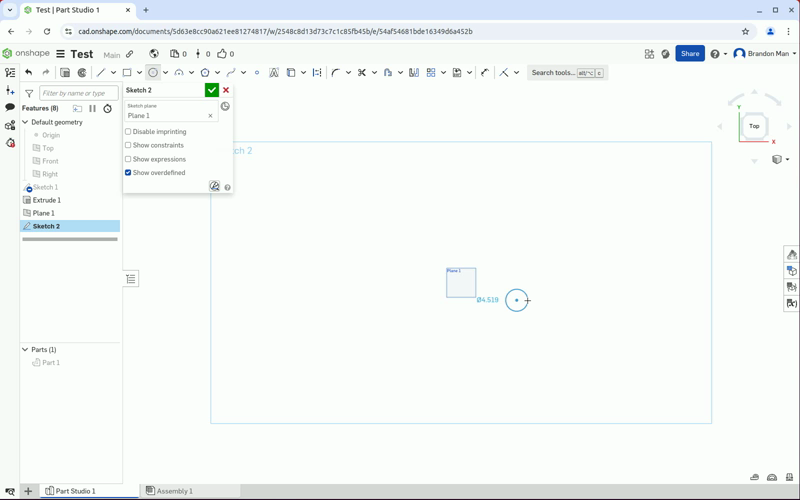
click(527, 300)
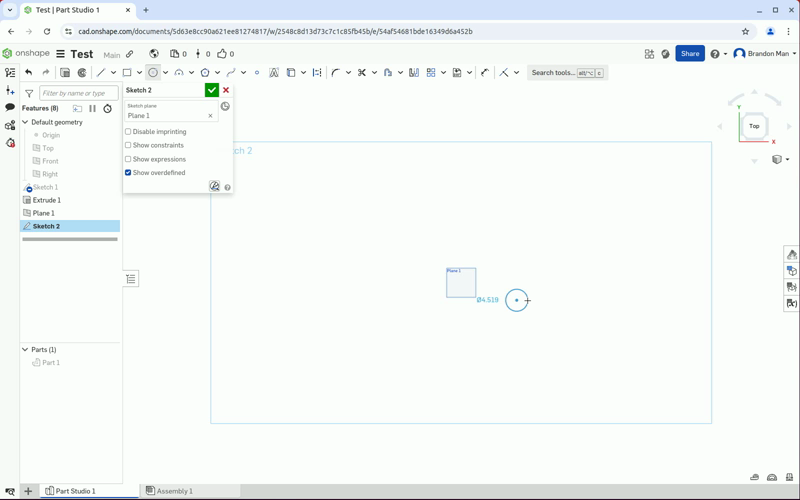
key(esc)
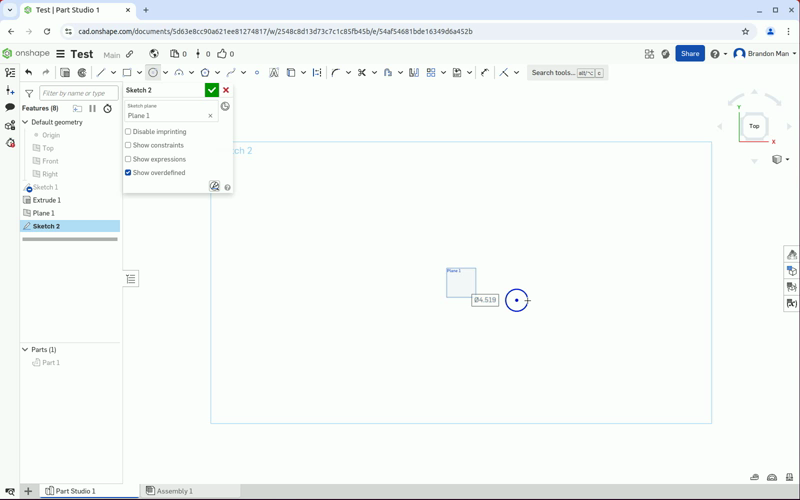
mouse_move(511, 303)
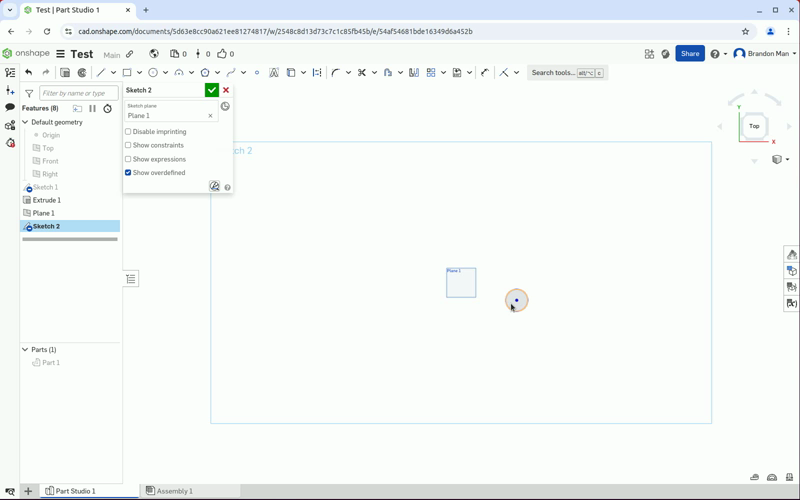
scroll(6)
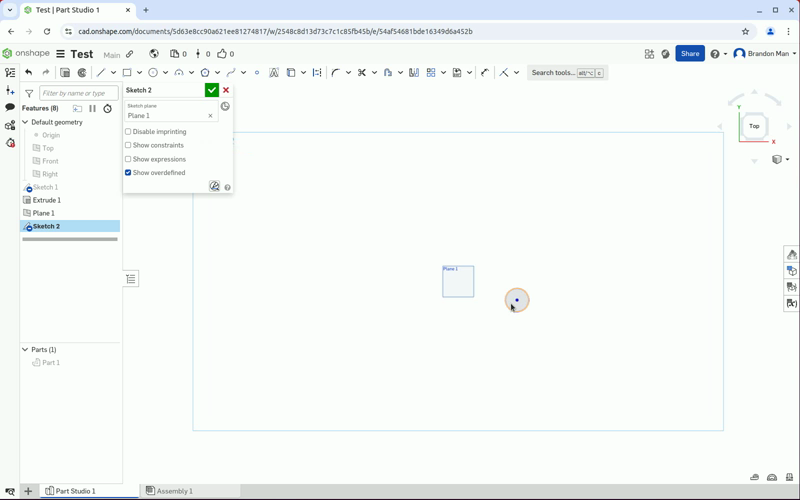
scroll(6)
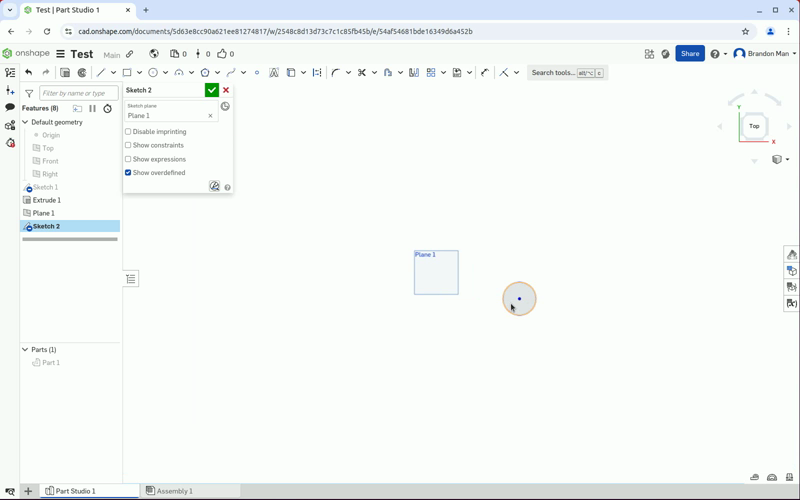
scroll(6)
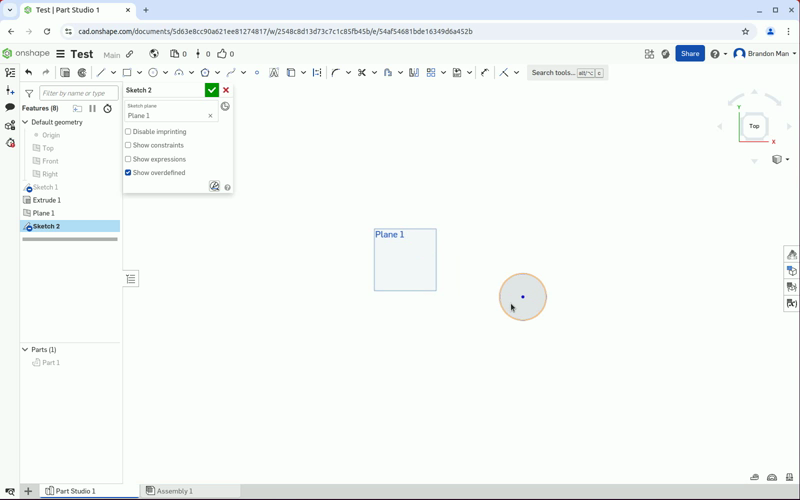
scroll(6)
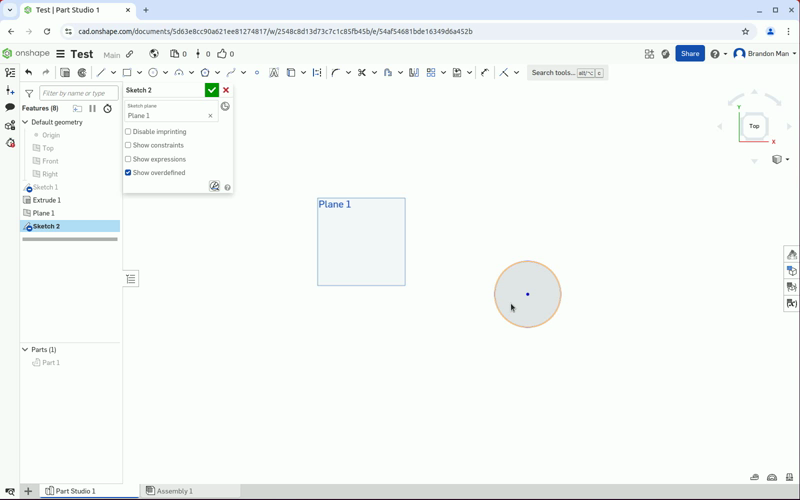
scroll(6)
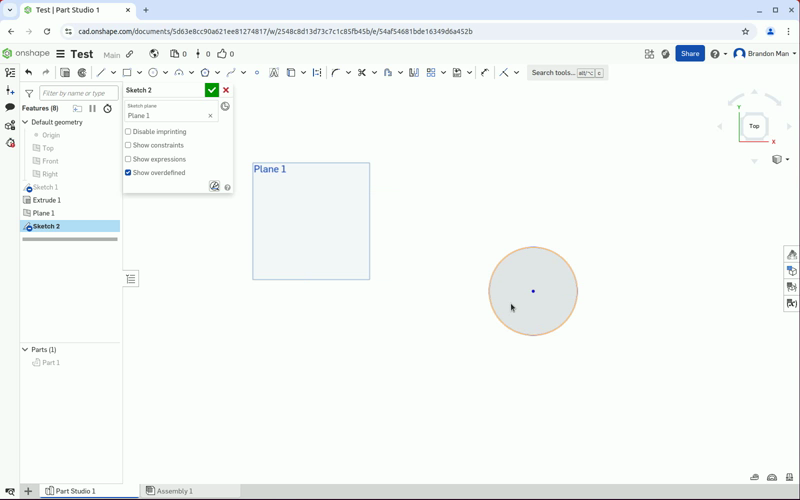
scroll(6)
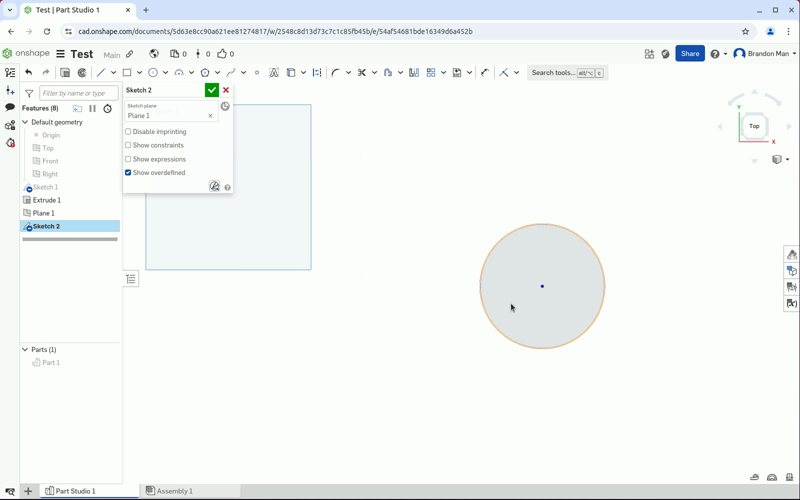
scroll(6)
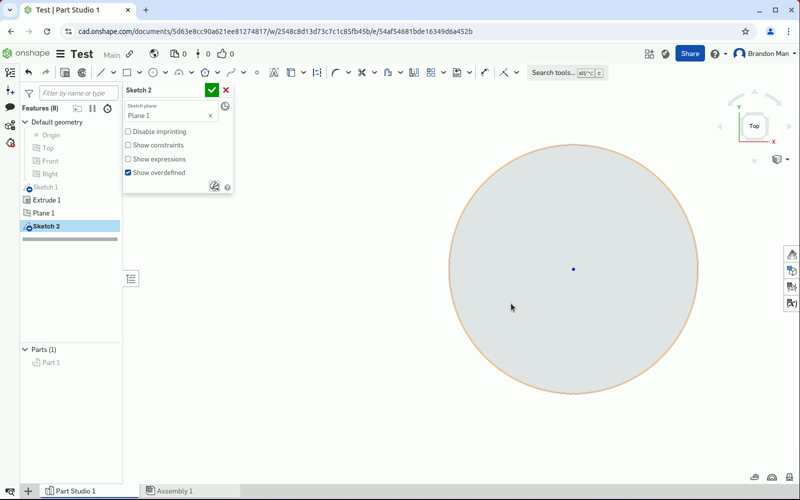
click(511, 303)
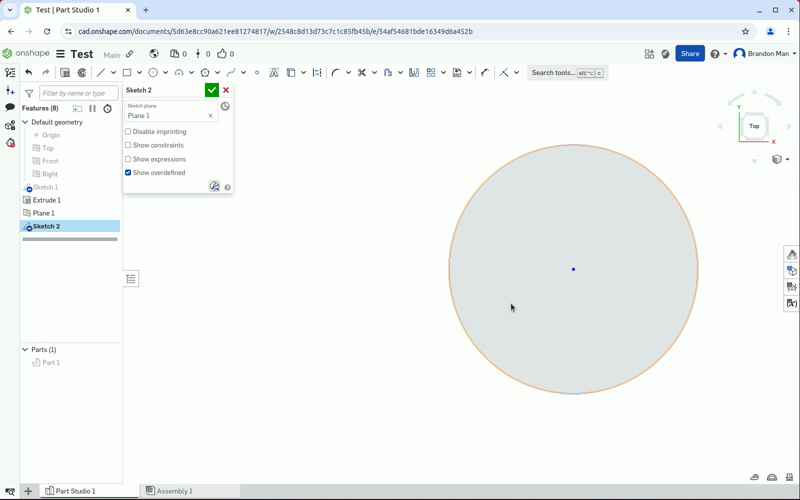
scroll(-6)
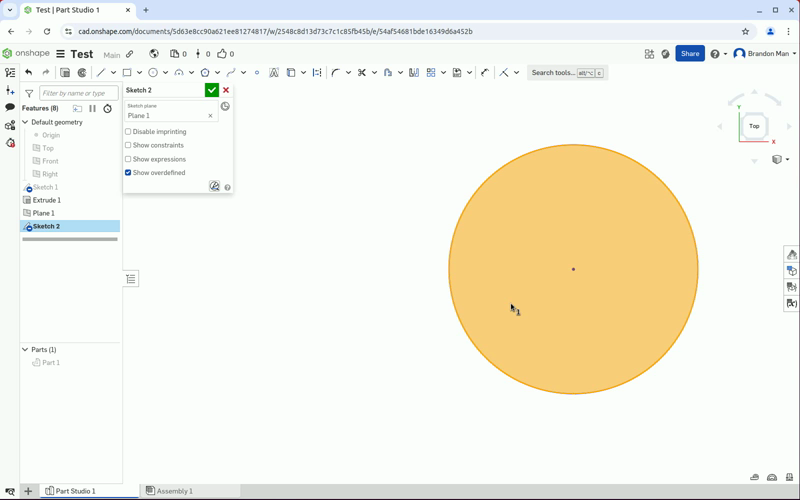
scroll(-6)
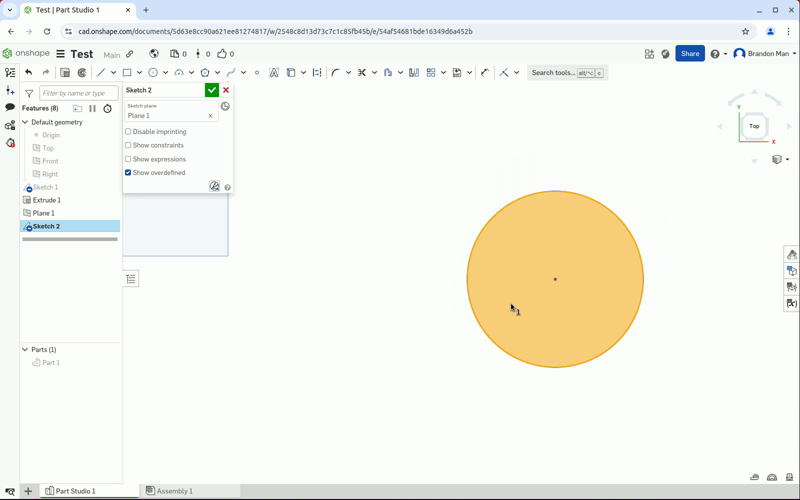
scroll(-6)
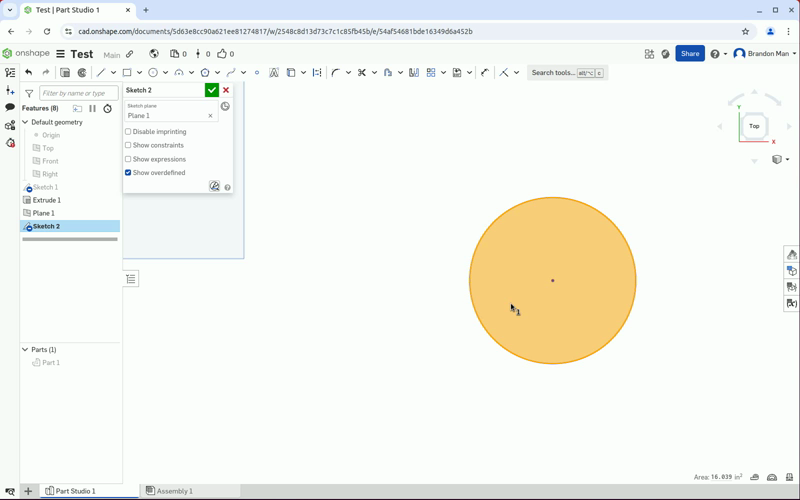
scroll(-6)
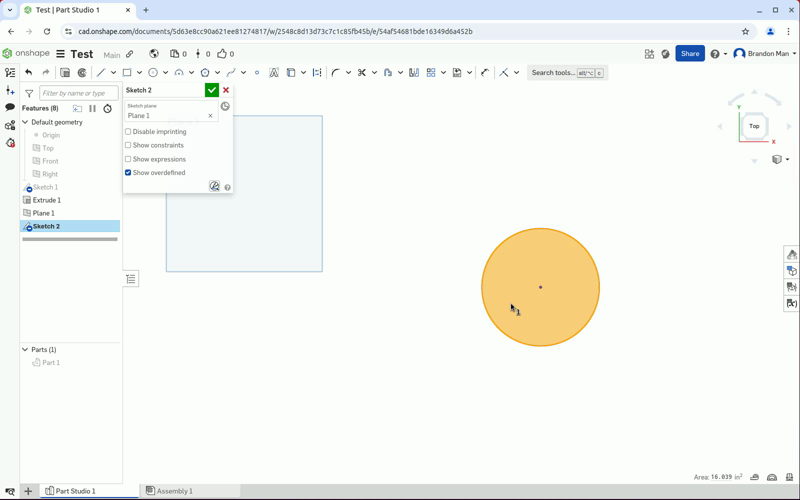
scroll(-6)
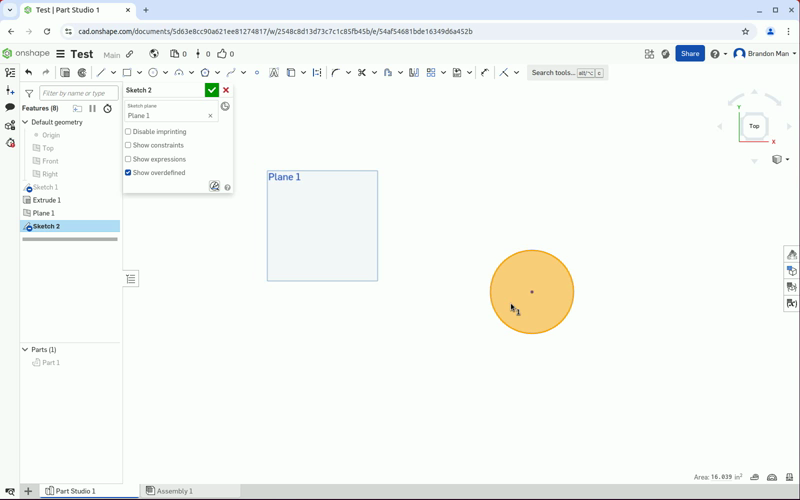
scroll(-6)
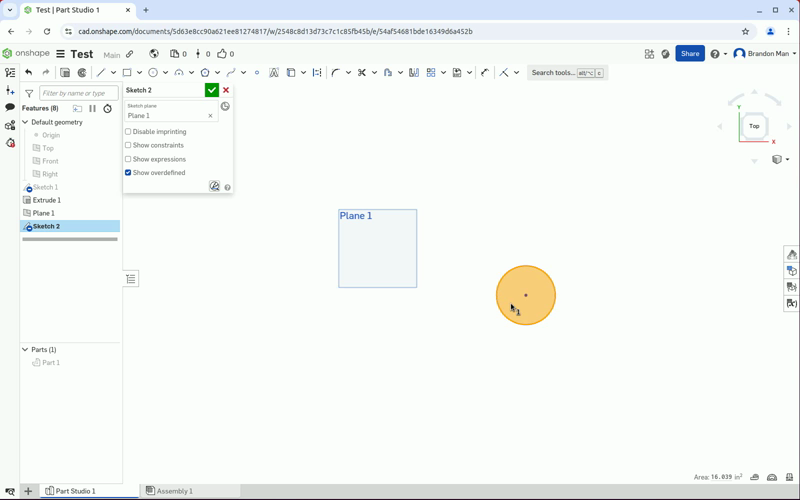
scroll(-6)
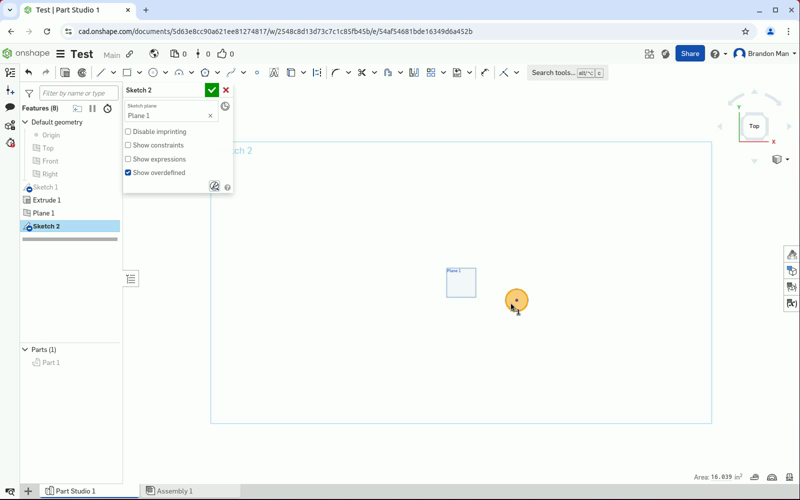
mouse_move(73, 352)
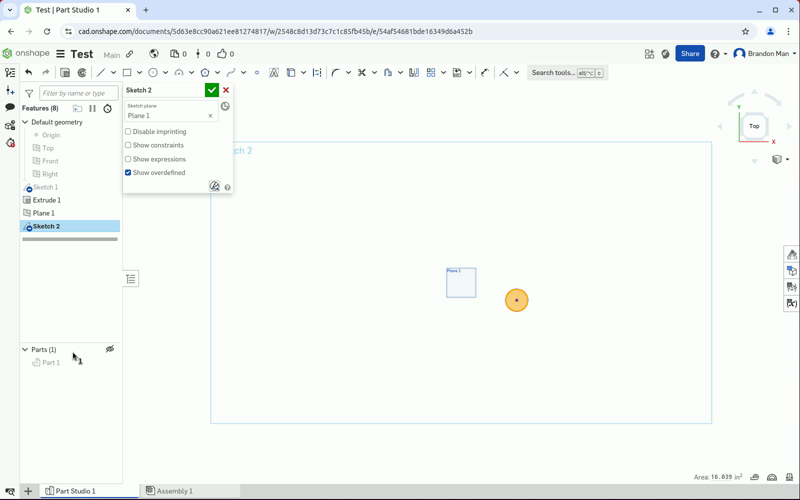
key(shift+y)
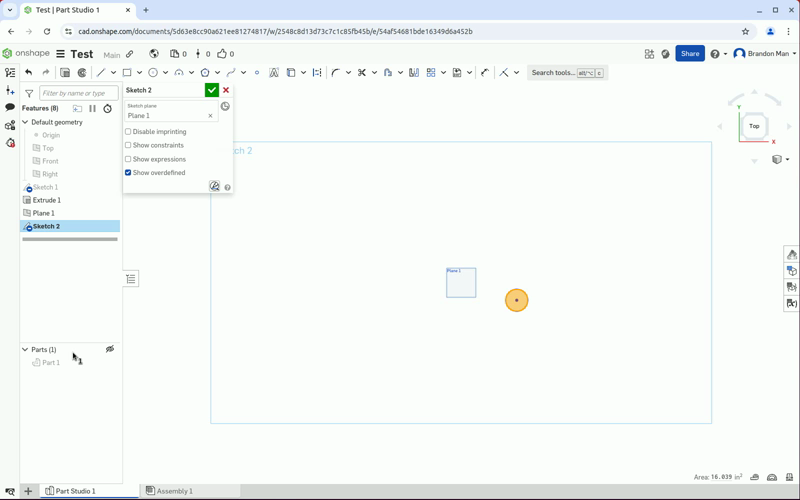
key(shift+e)
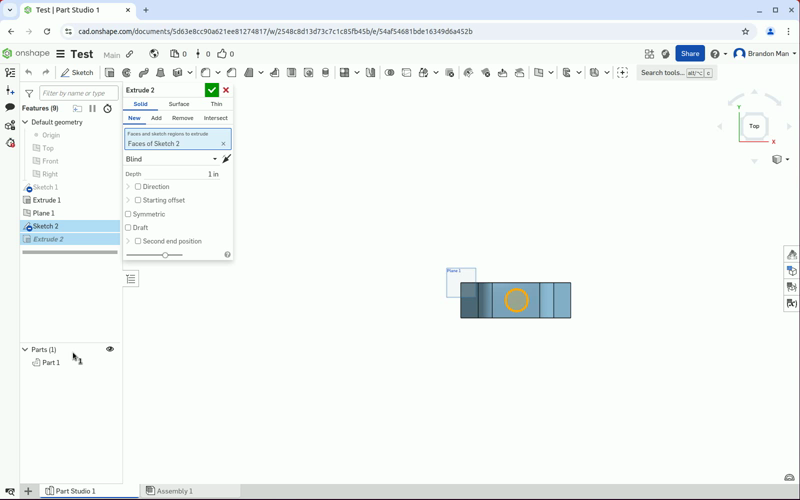
mouse_move(143, 106)
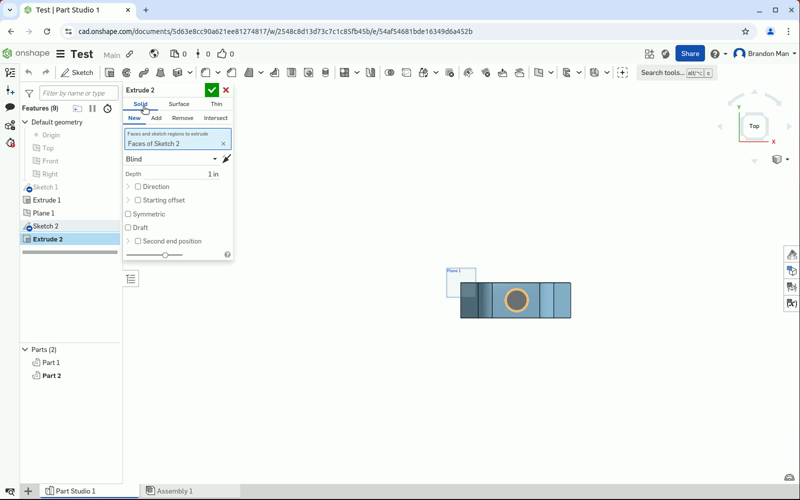
click(143, 106)
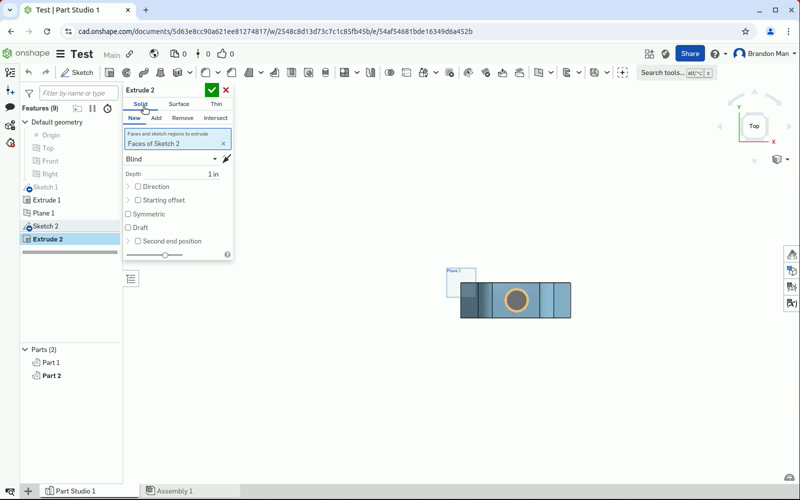
mouse_move(137, 120)
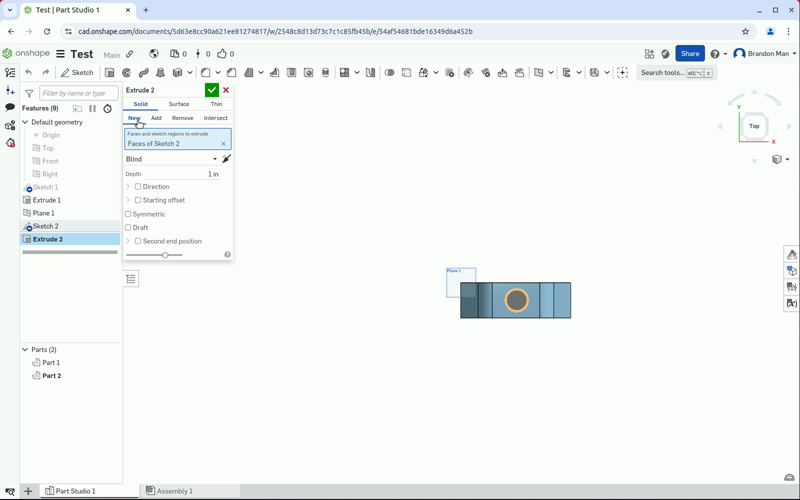
click(137, 120)
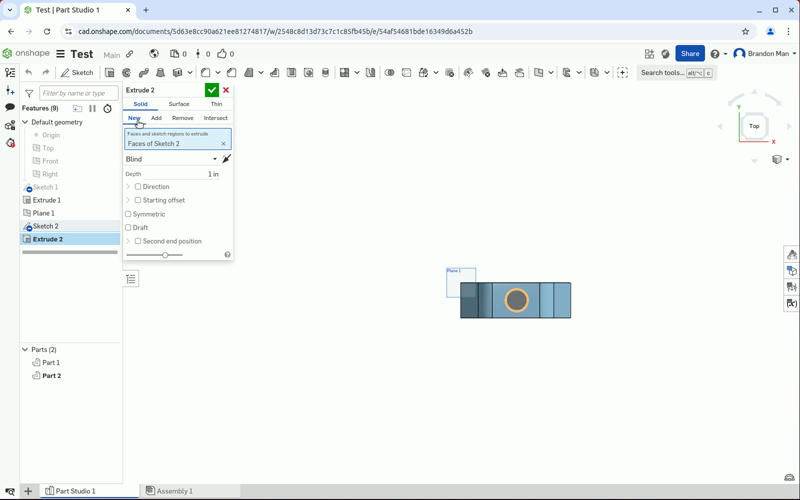
key(tab, 4)
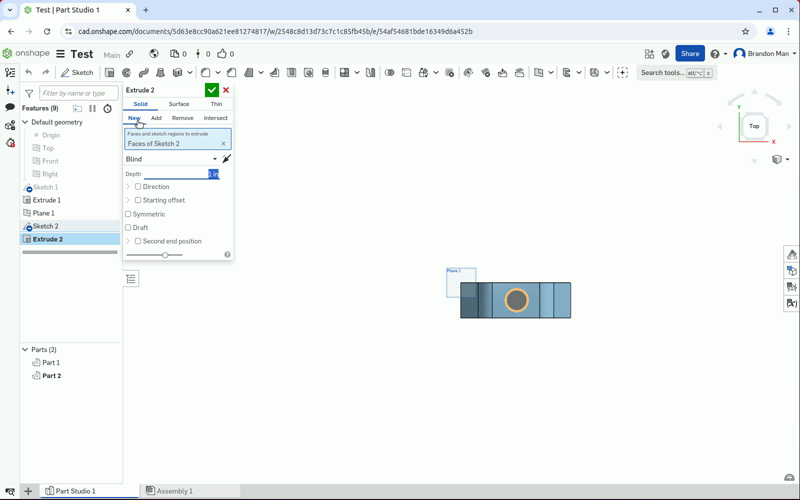
text(4.574)
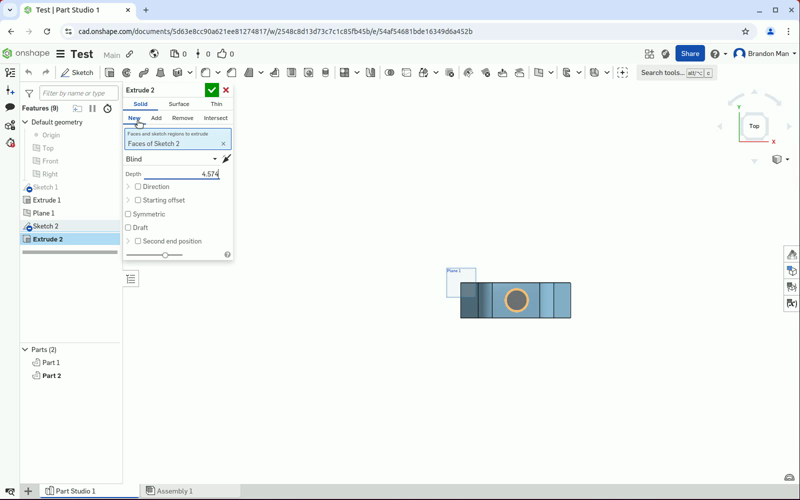
key(enter)
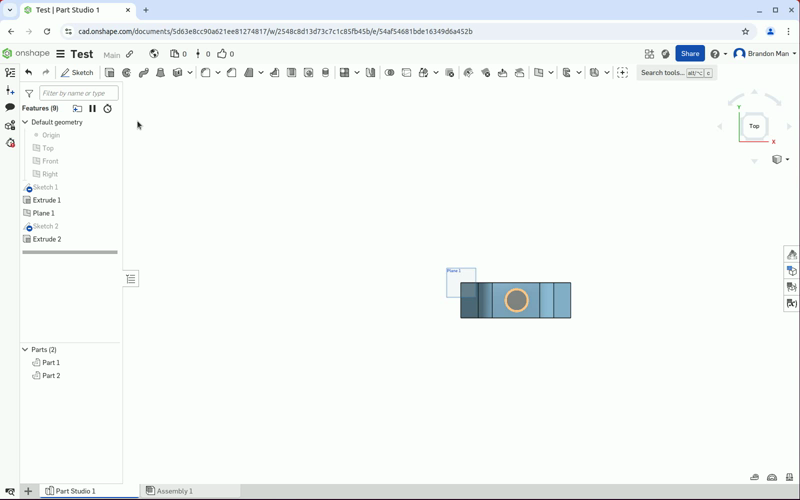
key(shift+h)
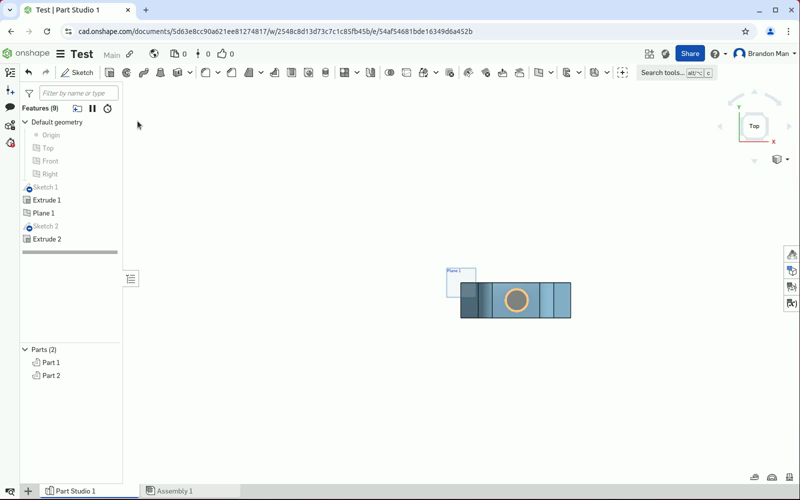
key(shift+h)
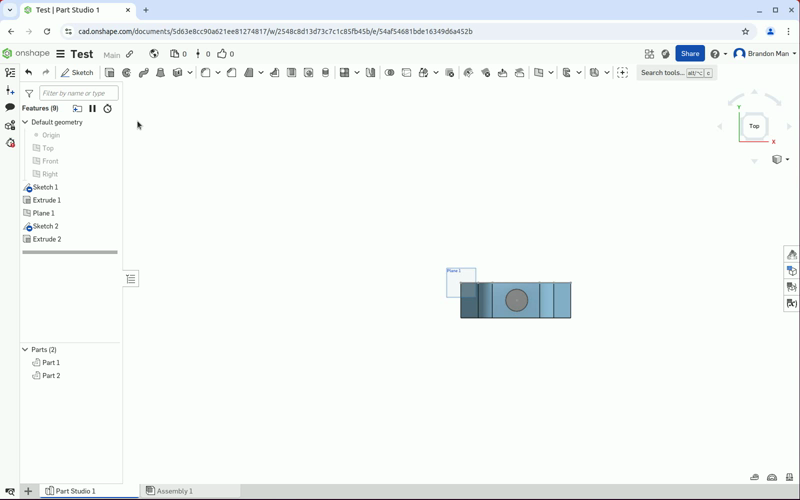
key(shift+7)
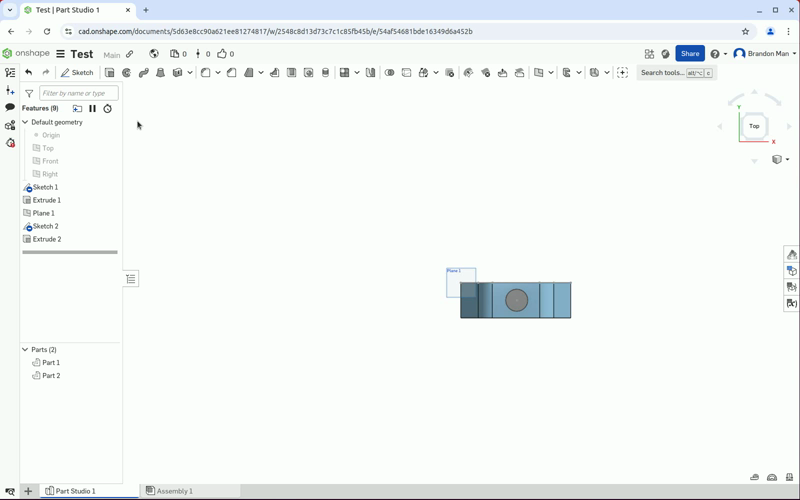
key(up, 3)
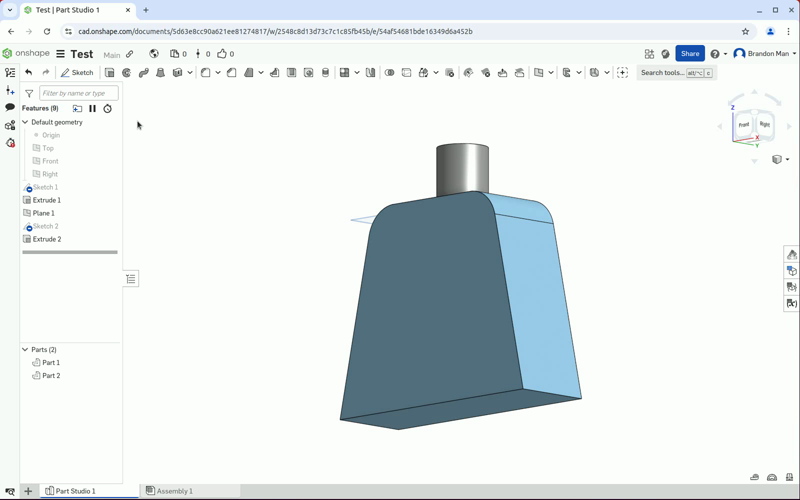
key(left, 3)
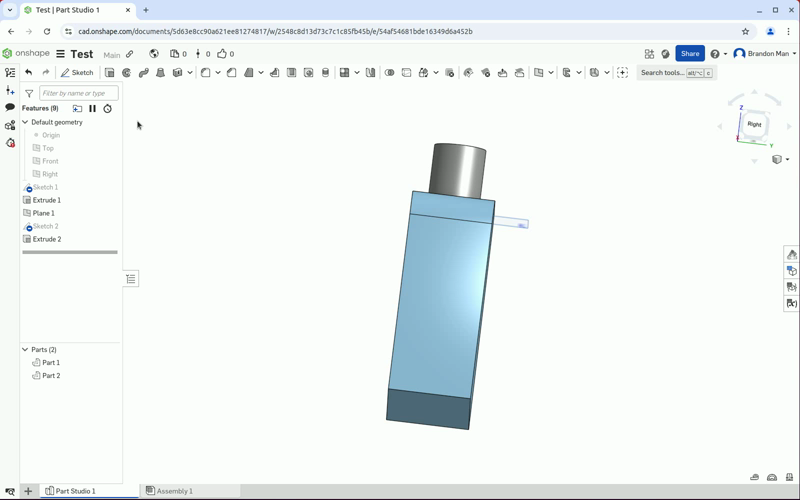
key(right, 3)
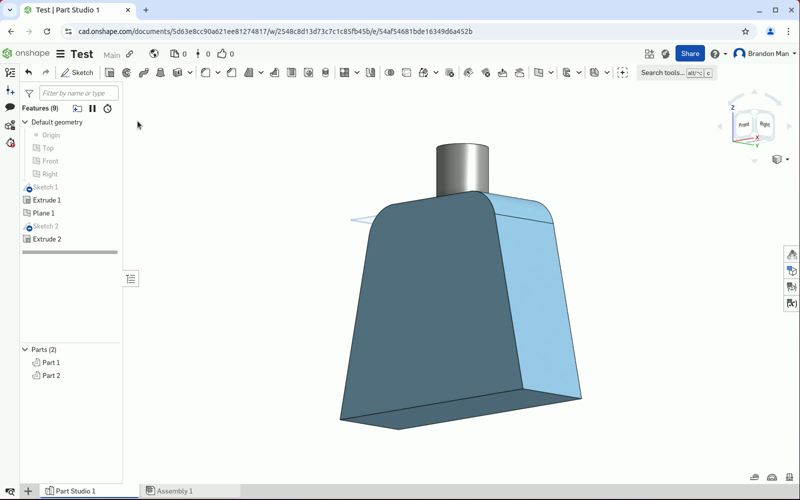
key(down, 3)
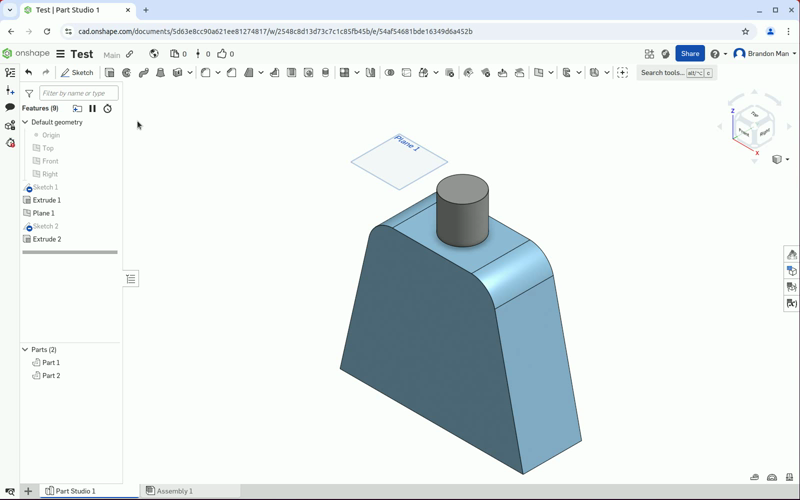
mouse_move(73, 189)
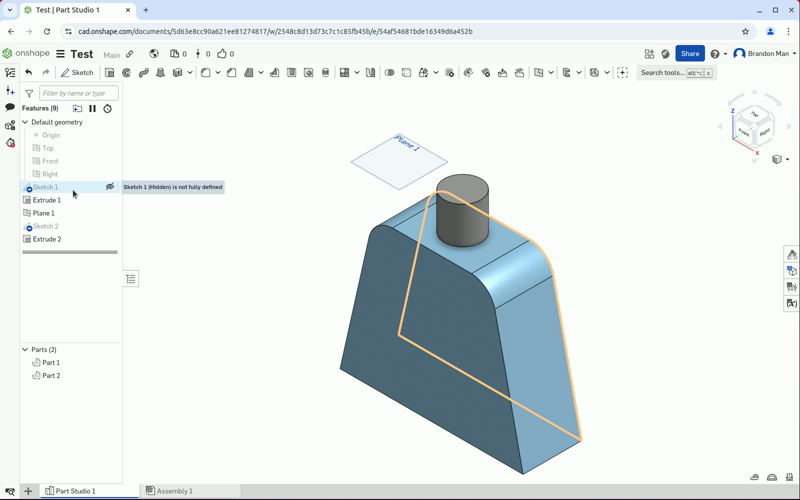
click(73, 189)